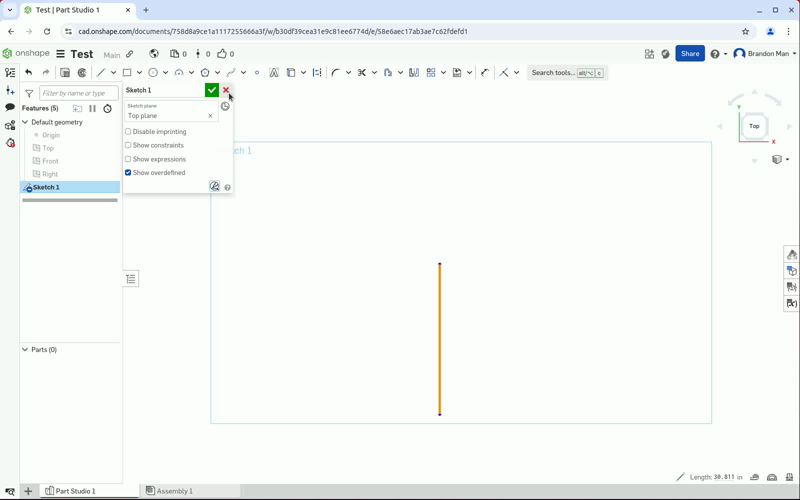
key(shift+h)
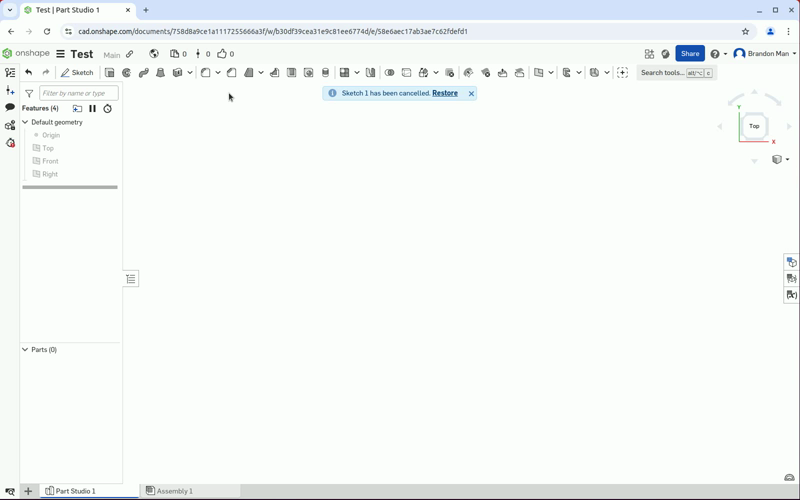
mouse_move(73, 352)
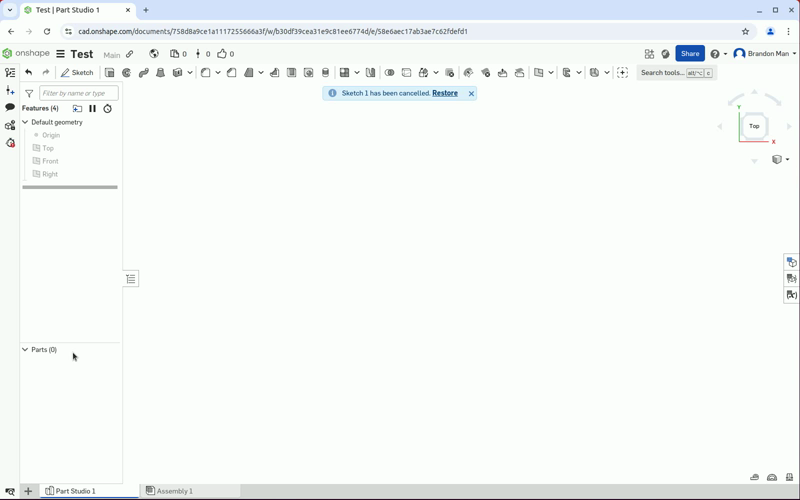
key(y)
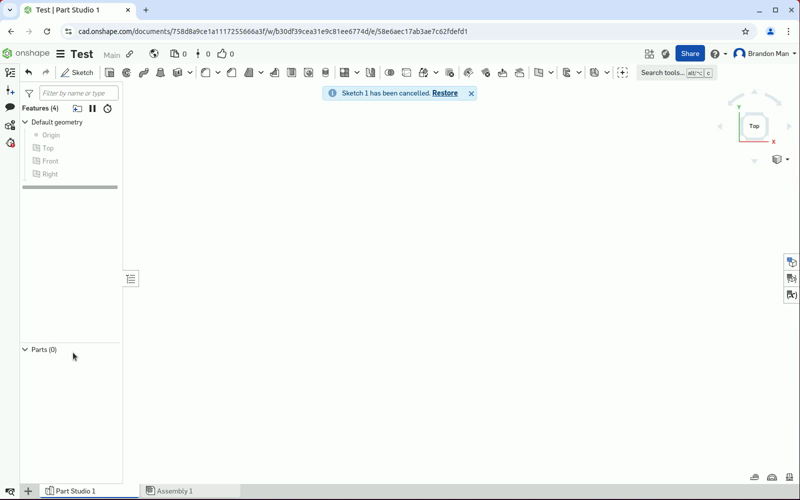
key(shift+p)
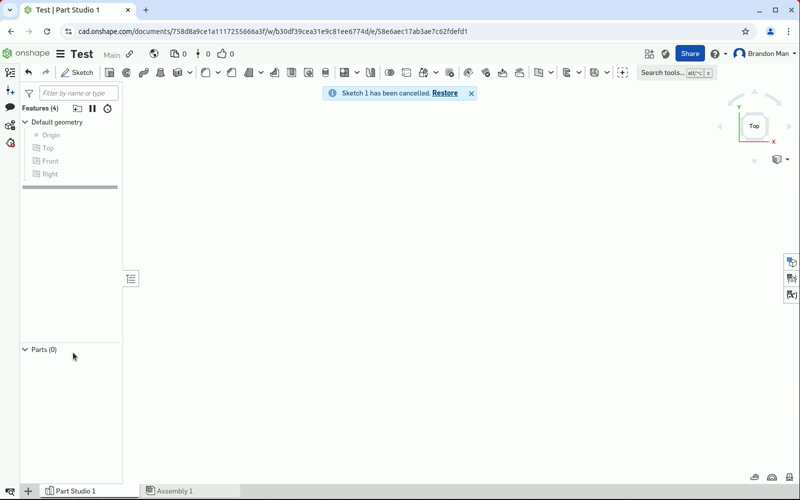
key(space)
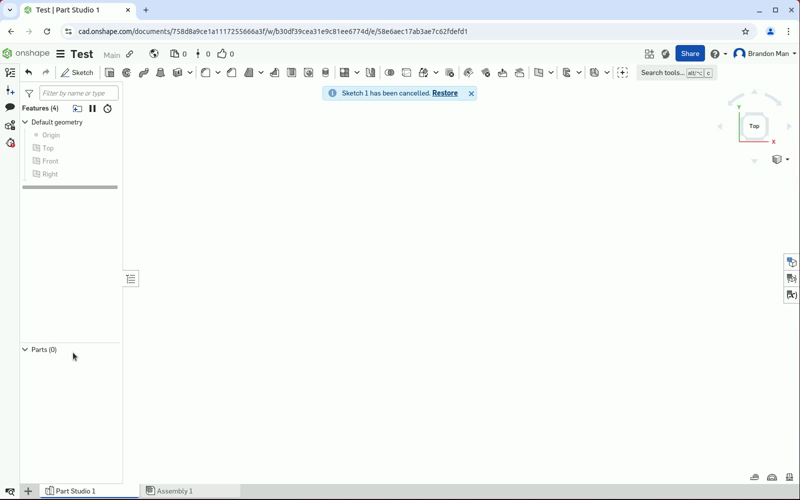
key_down(shift)
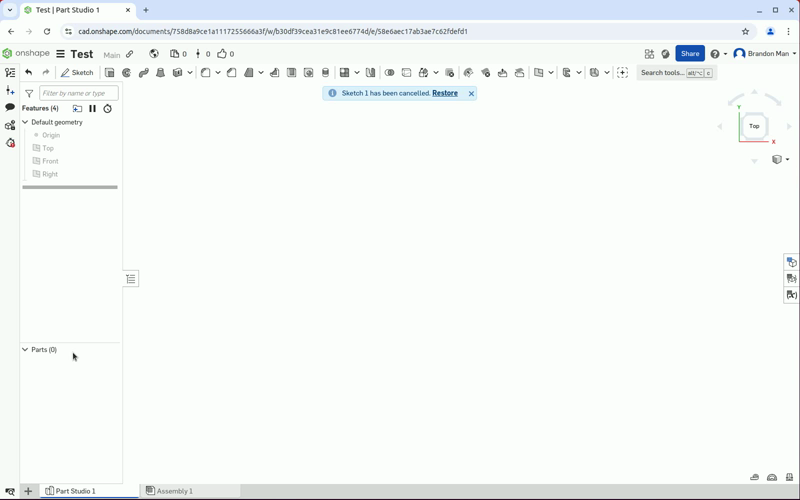
key(up)
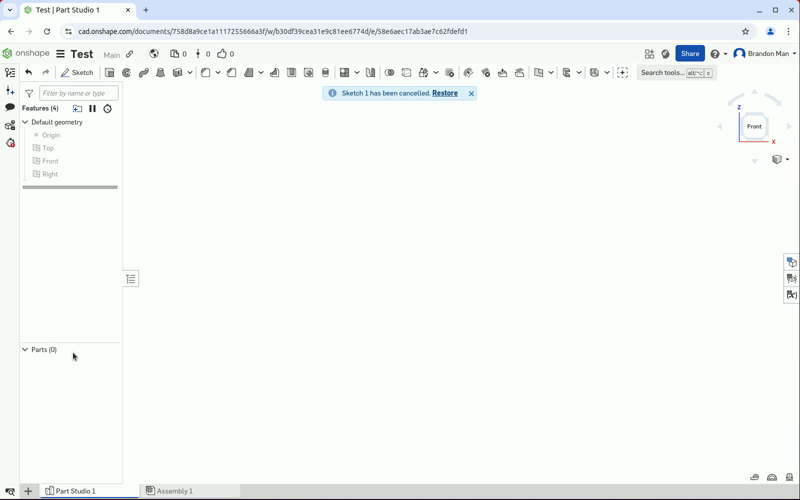
key_up(shift)
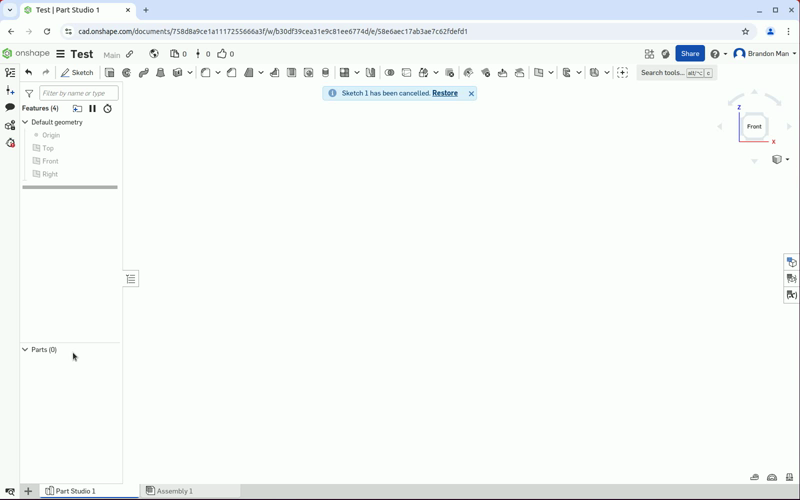
mouse_move(73, 352)
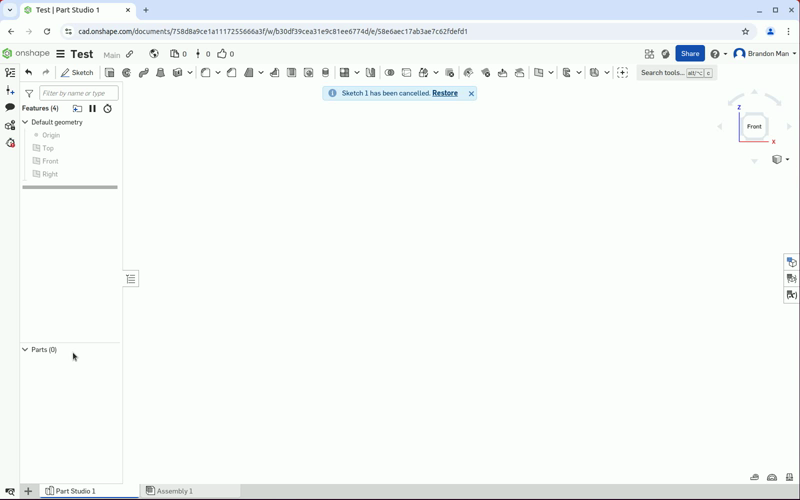
key(shift+y)
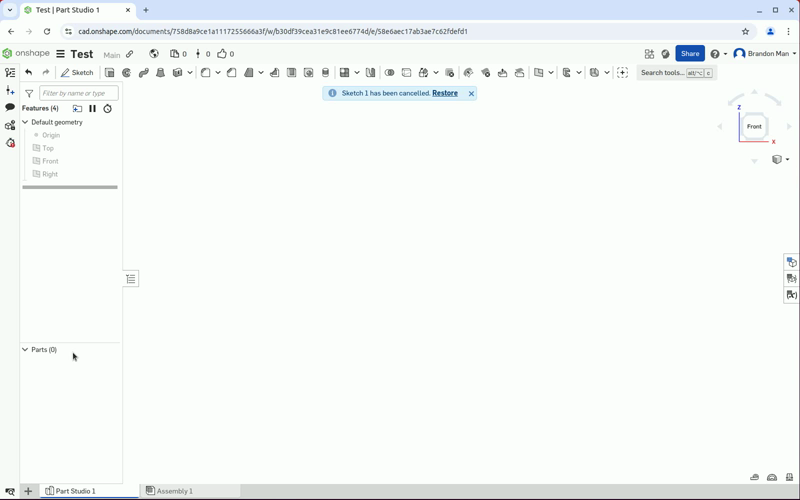
key(shift+s)
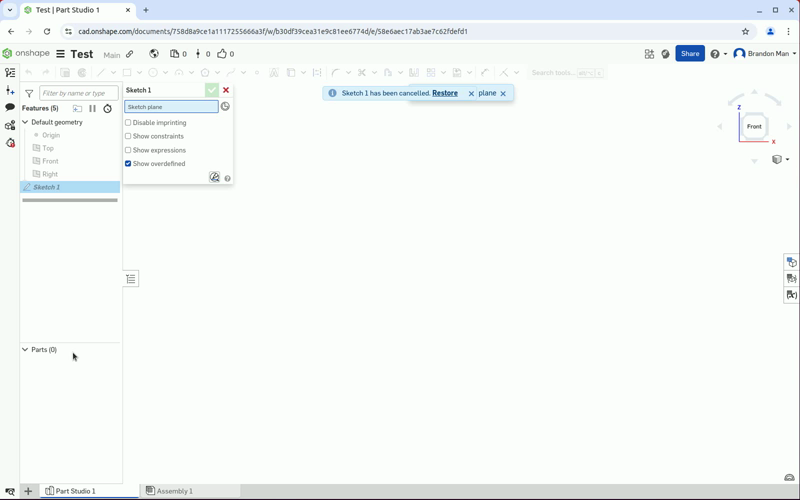
mouse_move(73, 163)
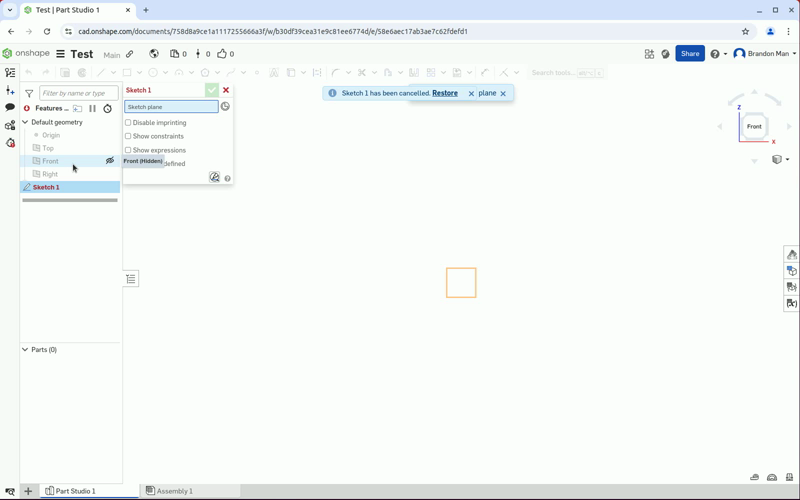
click(73, 163)
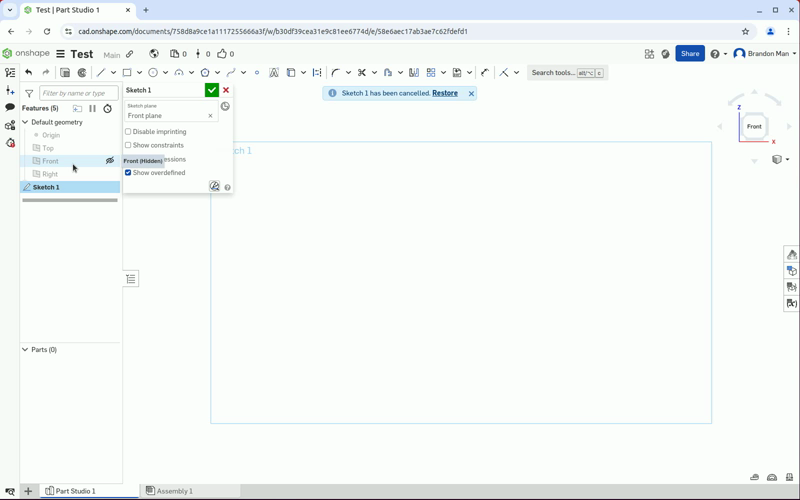
mouse_move(73, 352)
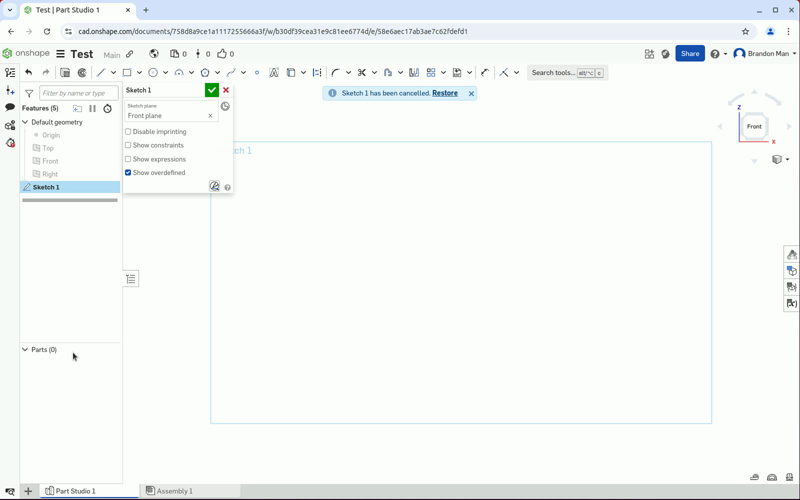
key(y)
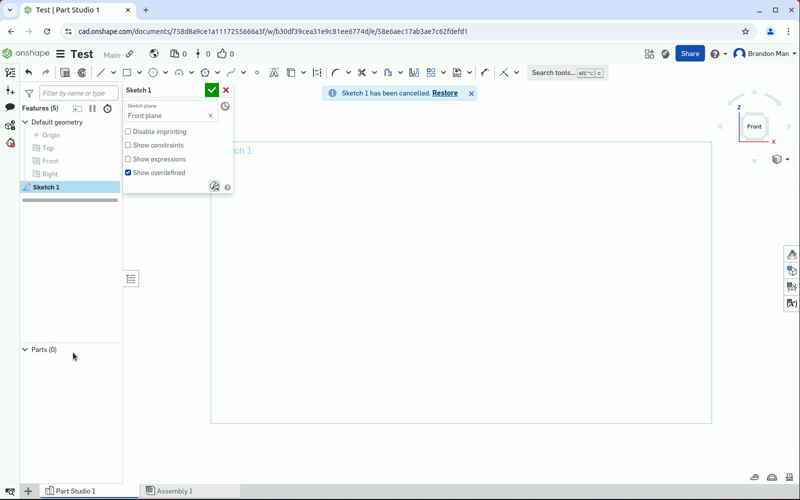
key(l)
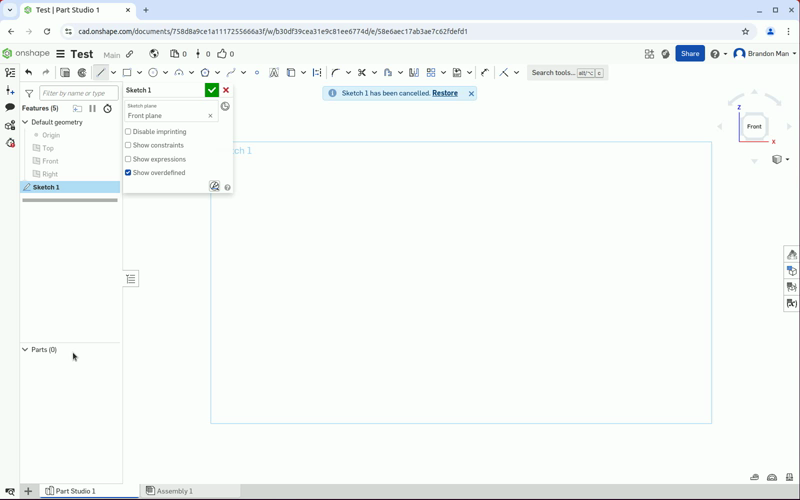
key_down(shift)
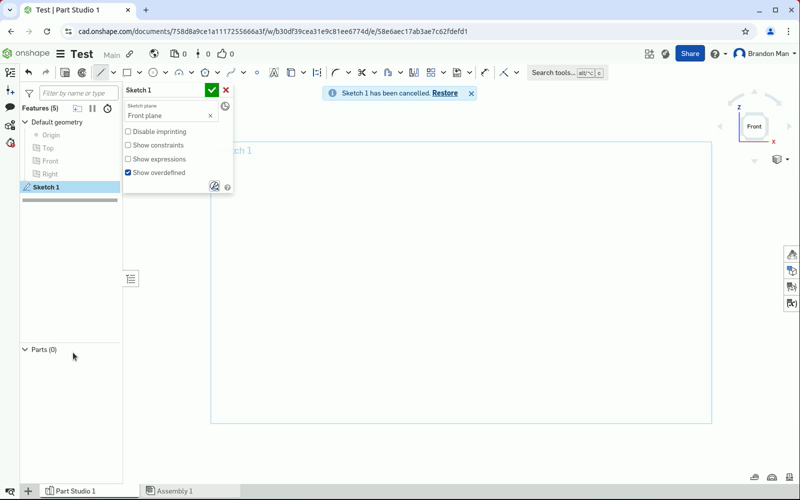
mouse_move(348, 282)
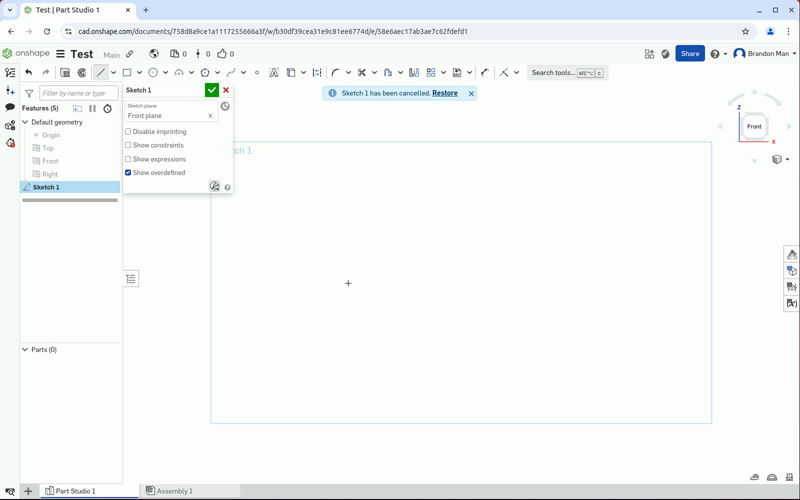
click(348, 282)
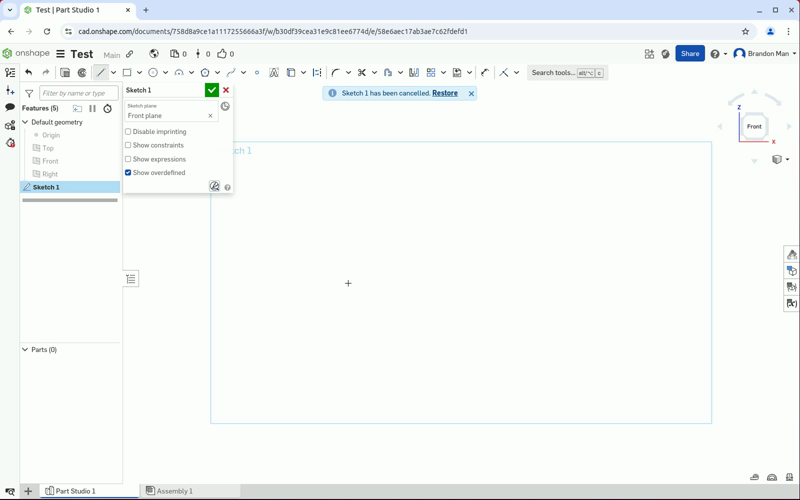
key_up(shift)
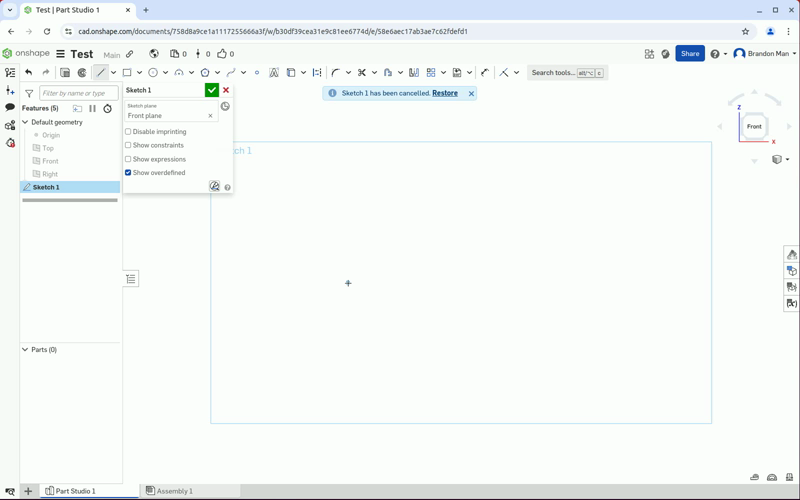
key_down(shift)
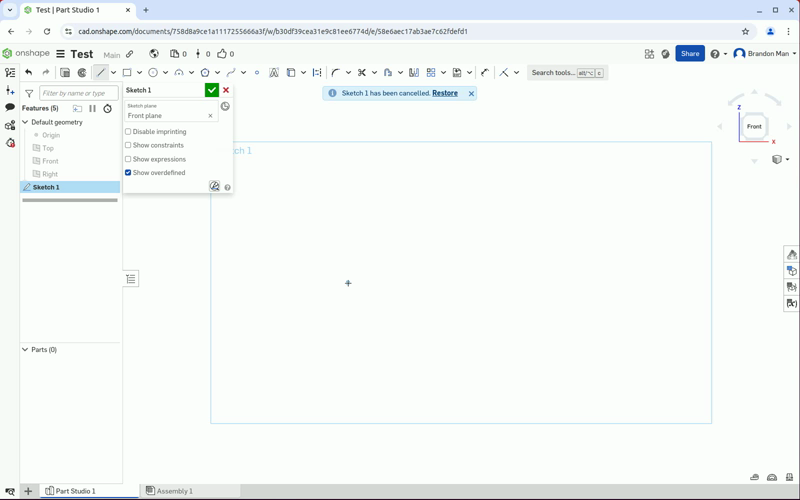
mouse_move(460, 282)
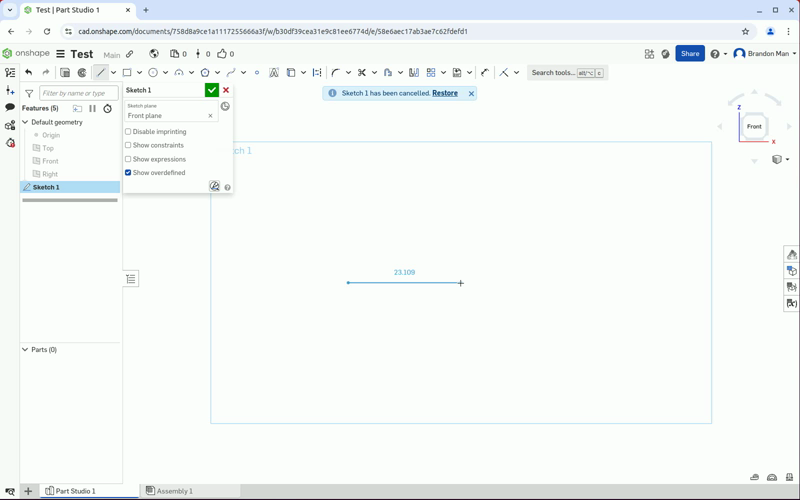
click(460, 282)
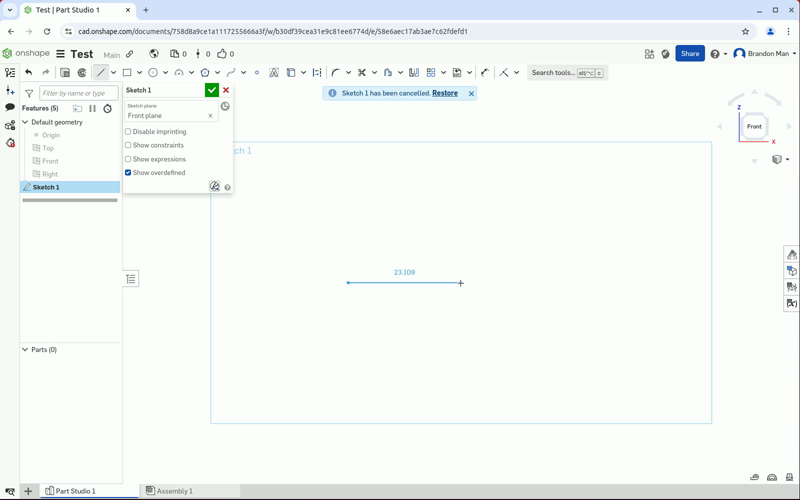
key_up(shift)
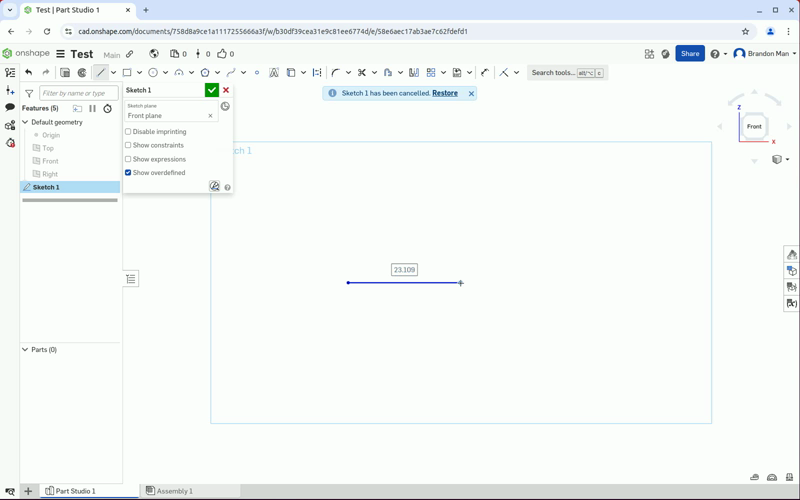
key_down(shift)
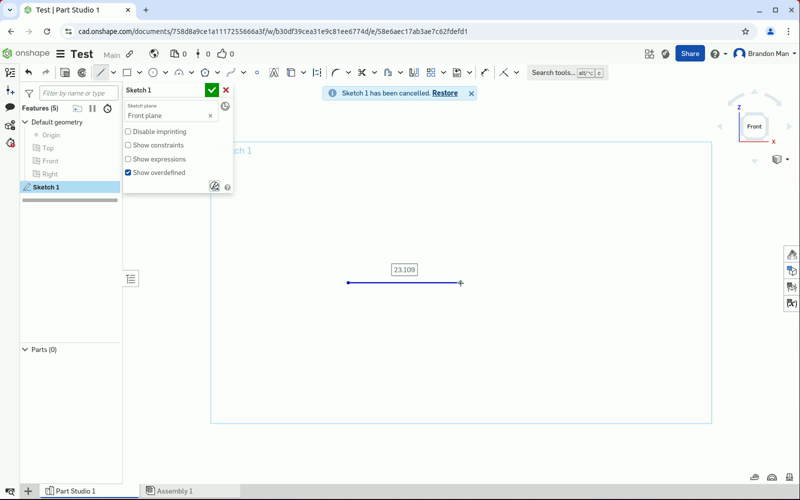
mouse_move(460, 170)
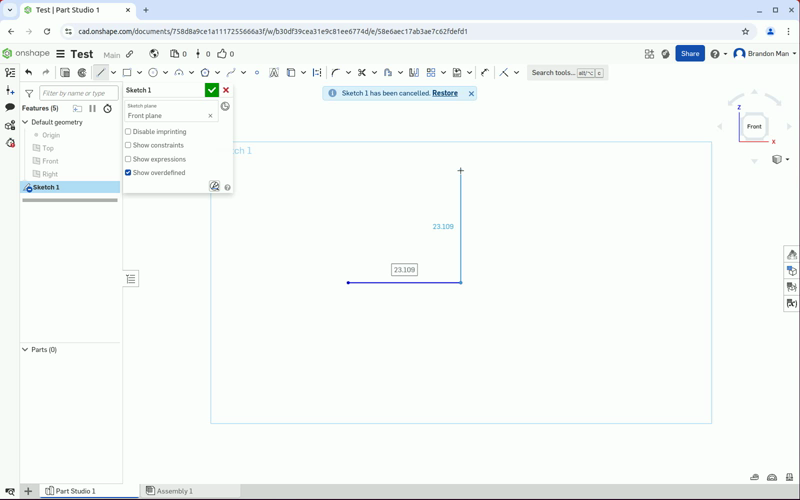
click(460, 170)
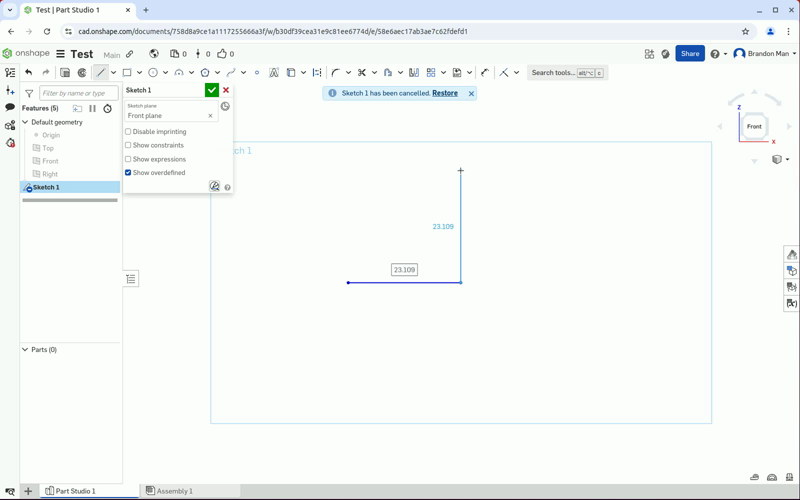
key_up(shift)
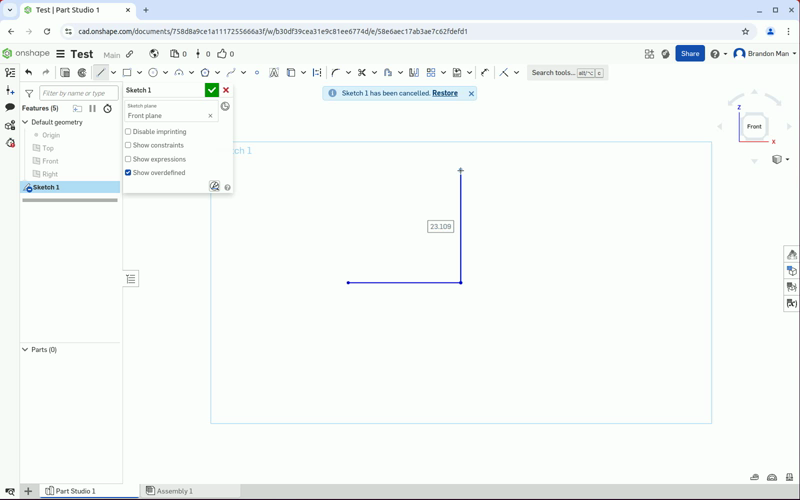
key_down(shift)
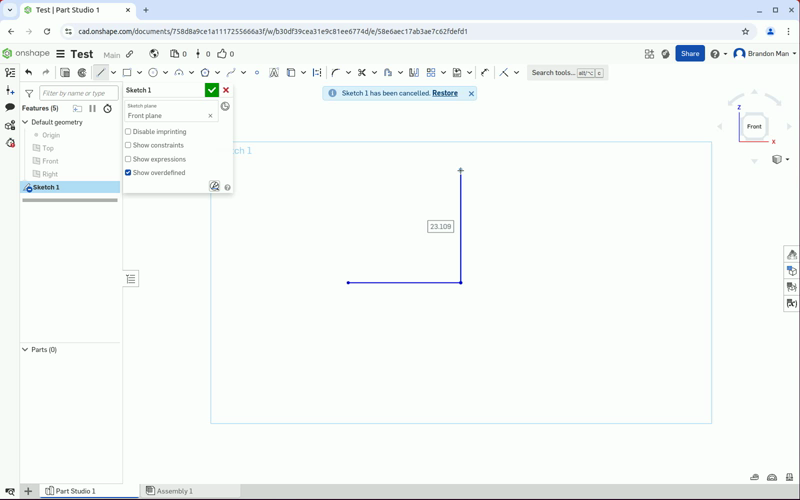
mouse_move(348, 170)
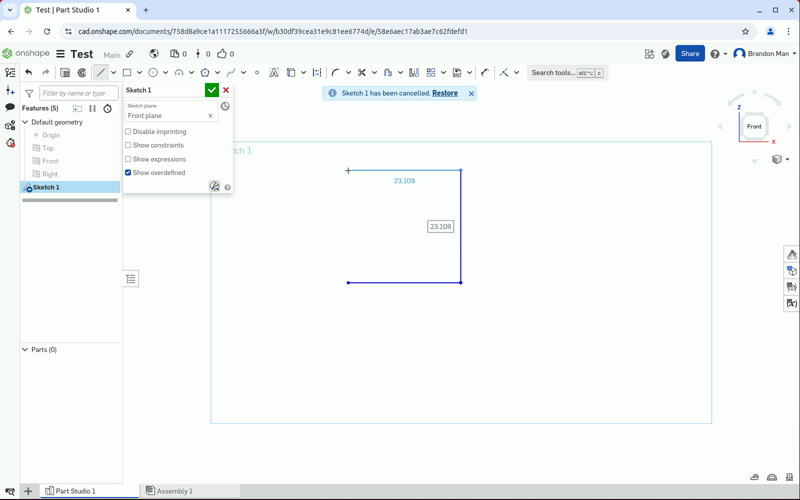
click(348, 170)
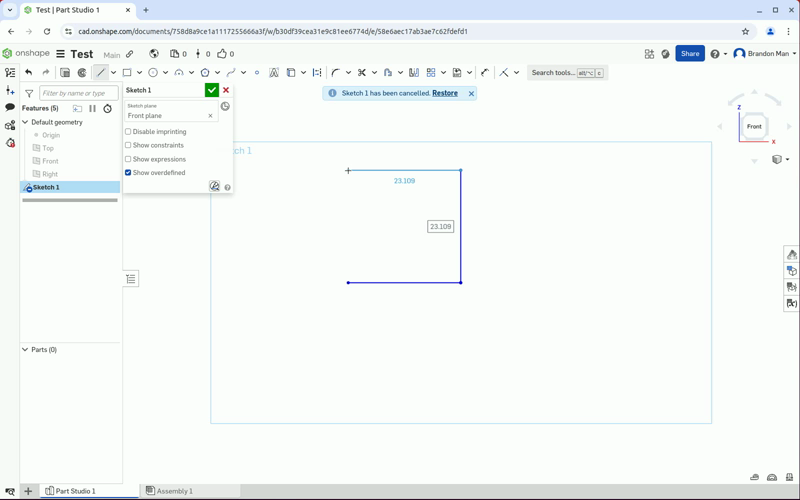
key_up(shift)
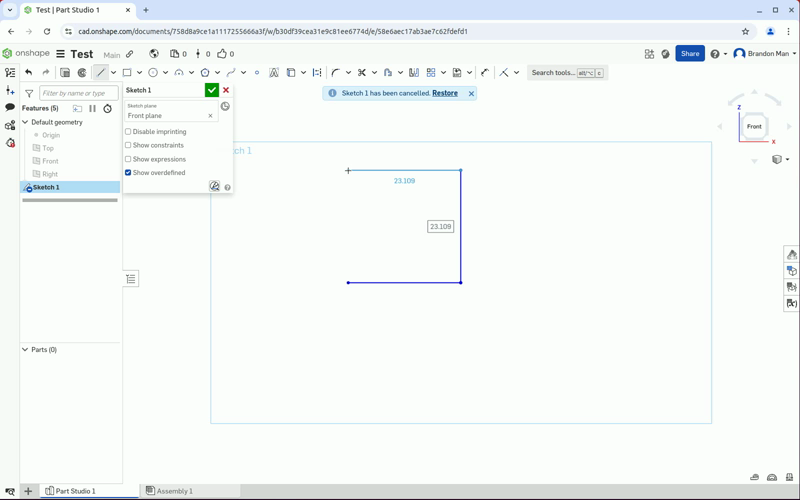
key_down(shift)
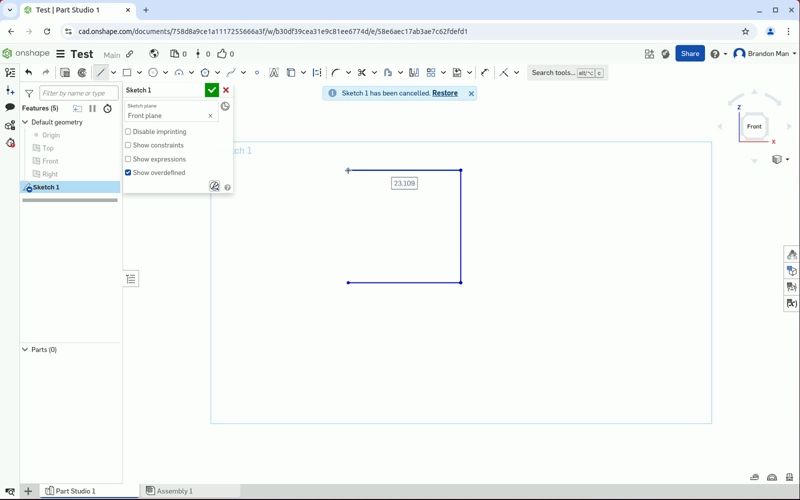
mouse_move(348, 282)
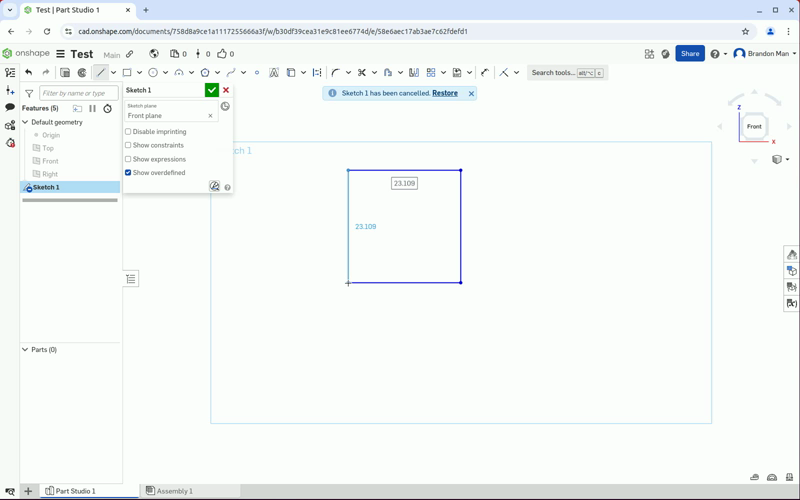
key_up(shift)
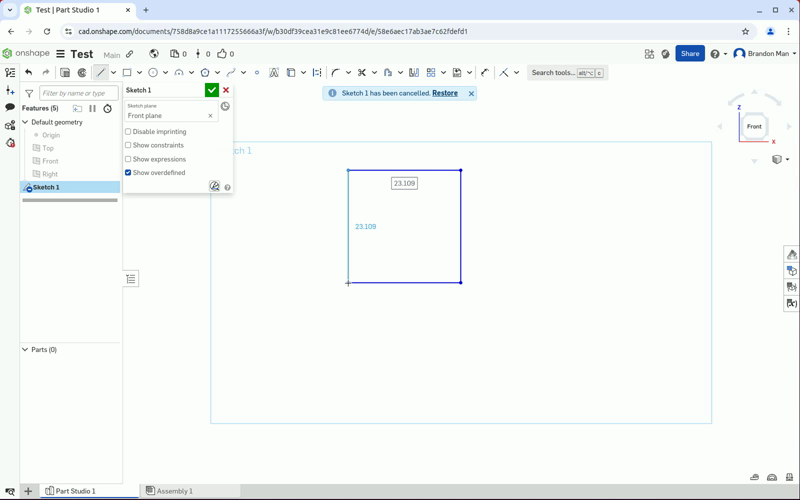
click(348, 282)
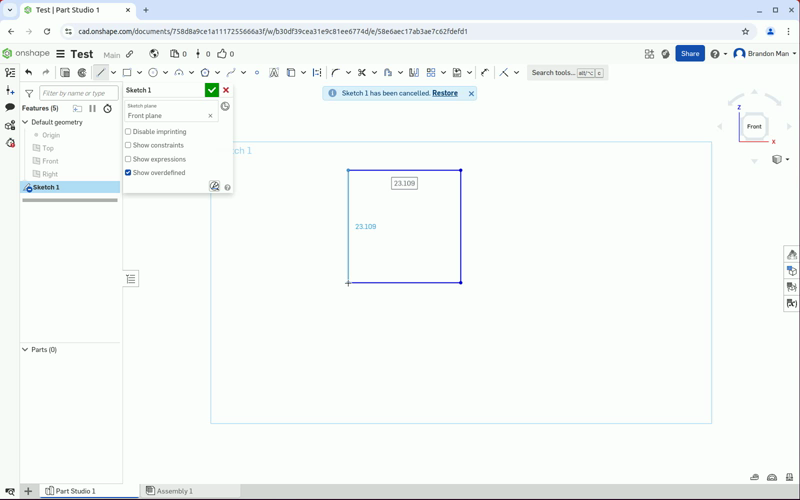
key(esc)
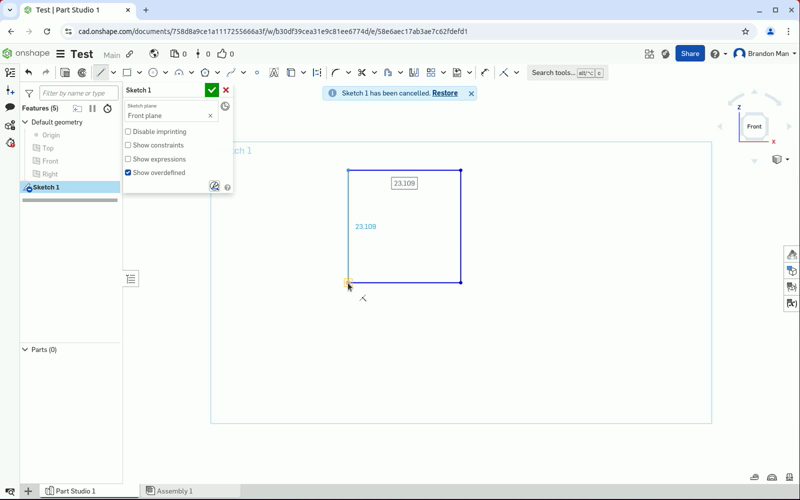
mouse_move(424, 216)
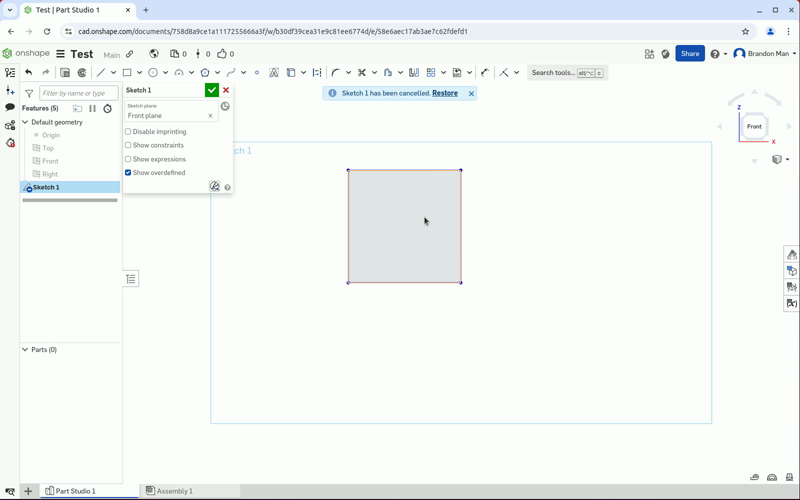
click(424, 216)
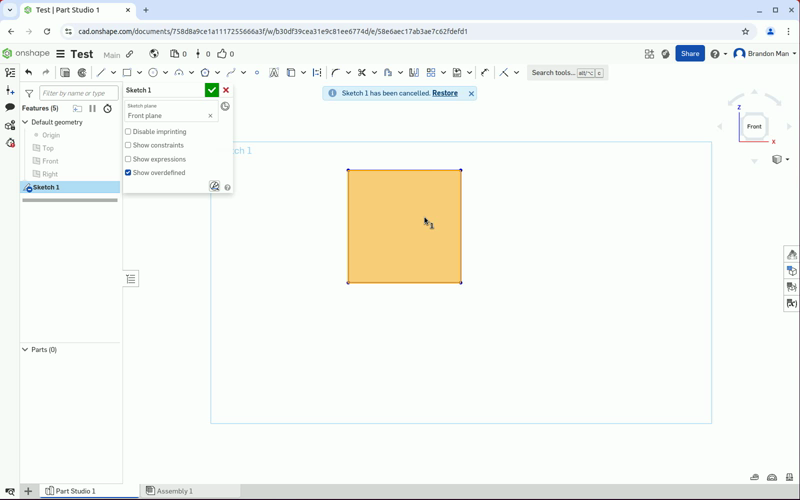
mouse_move(73, 352)
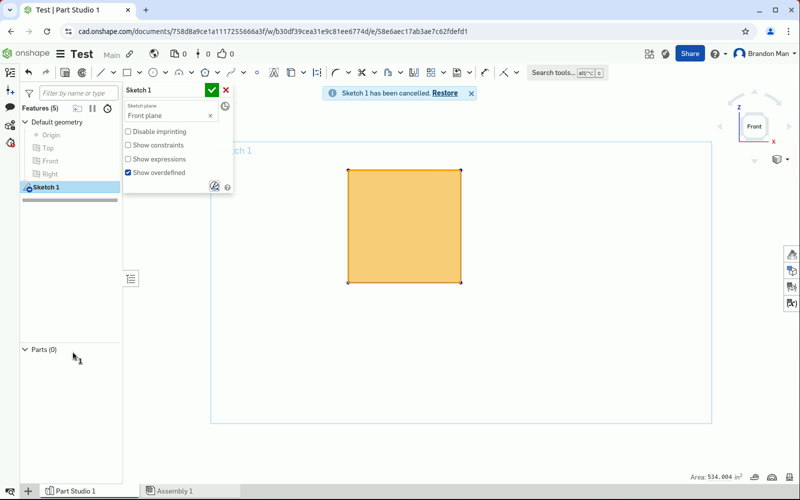
key(shift+y)
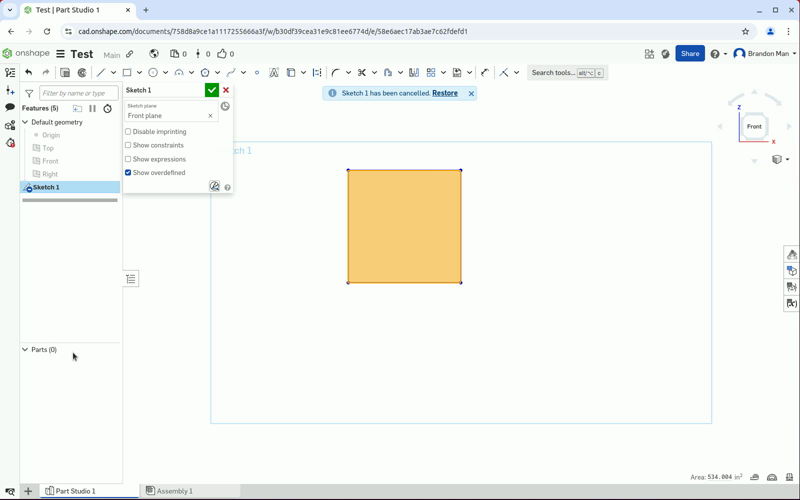
key(shift+e)
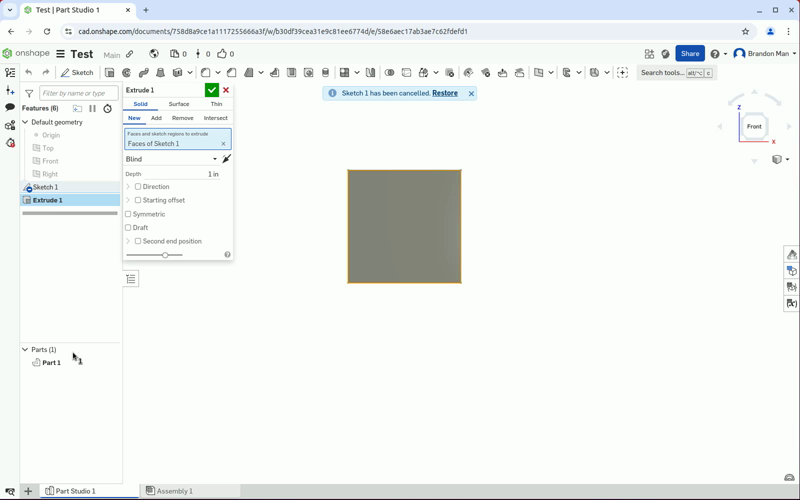
mouse_move(143, 106)
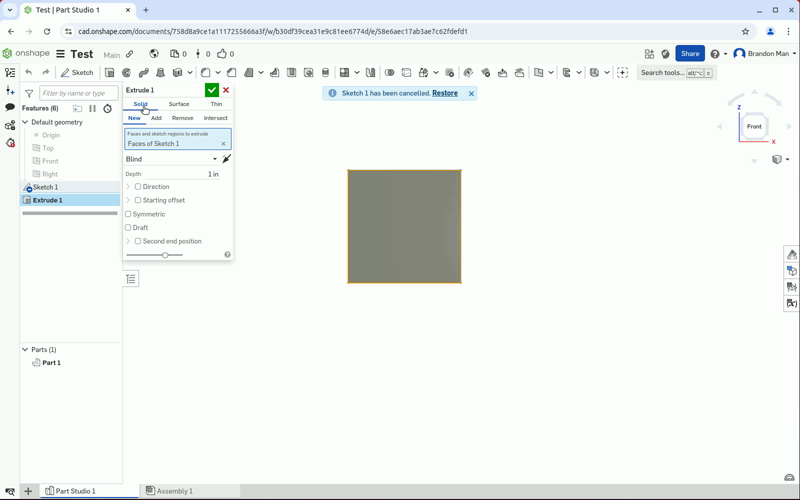
click(143, 106)
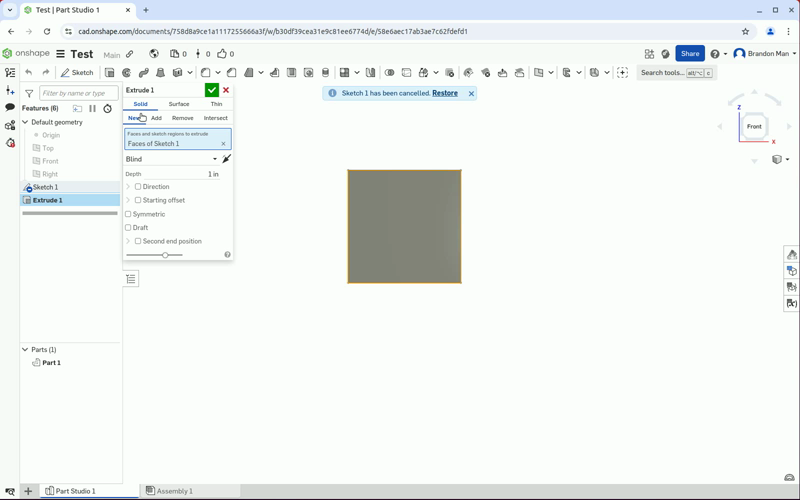
mouse_move(137, 120)
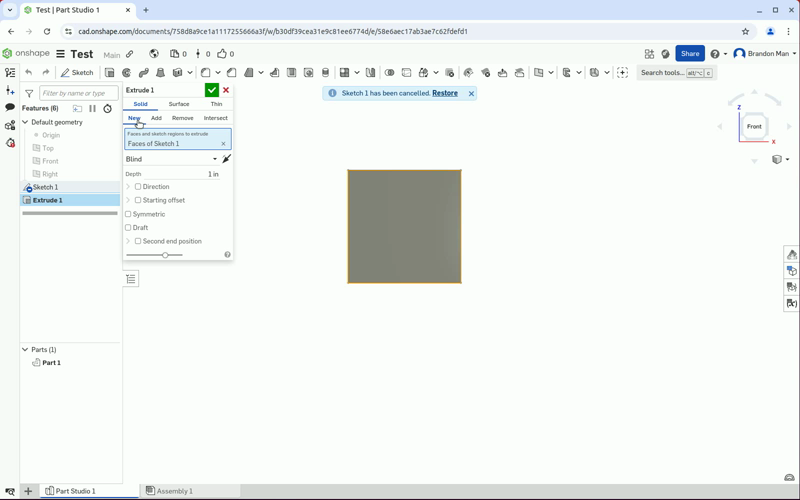
click(137, 120)
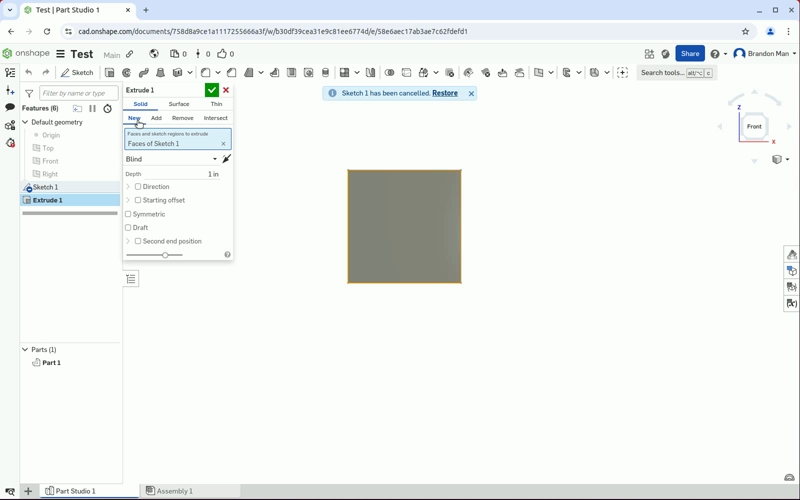
key(tab, 4)
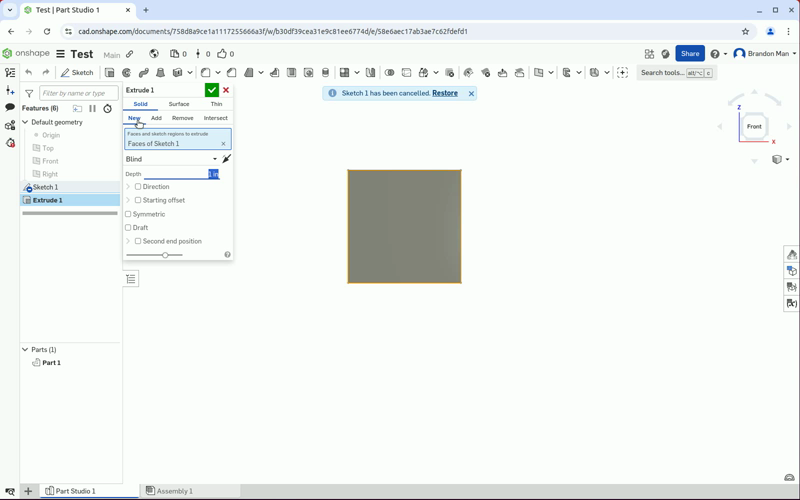
text(23.108)
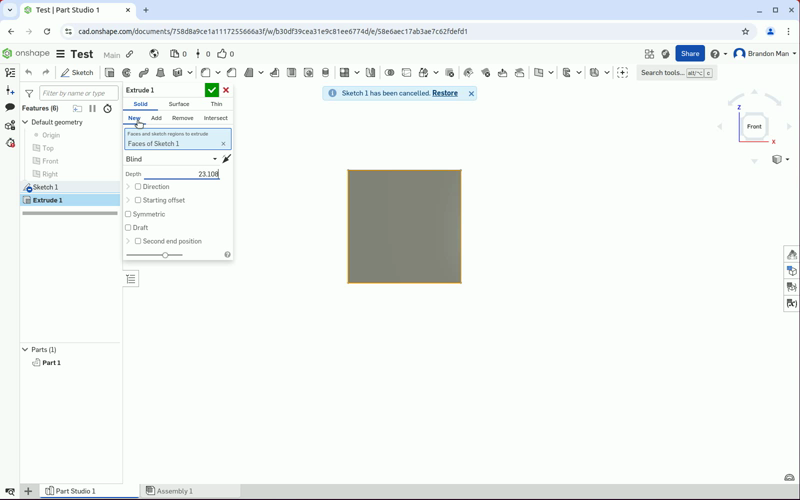
key(enter)
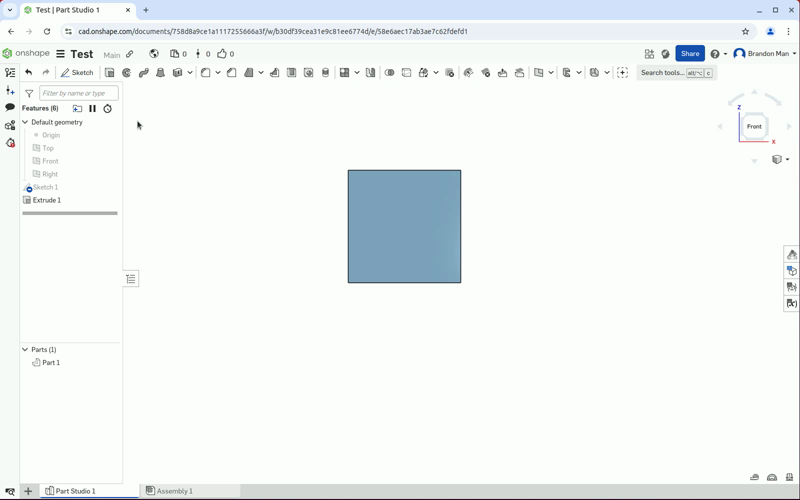
key(shift+h)
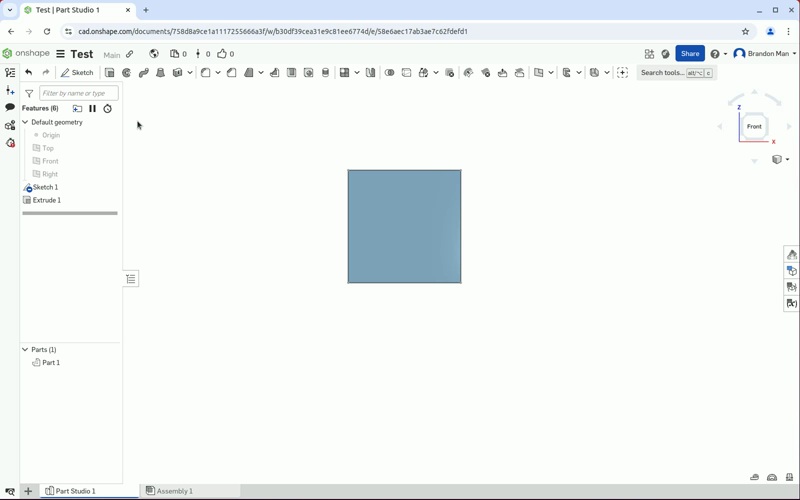
key(shift+h)
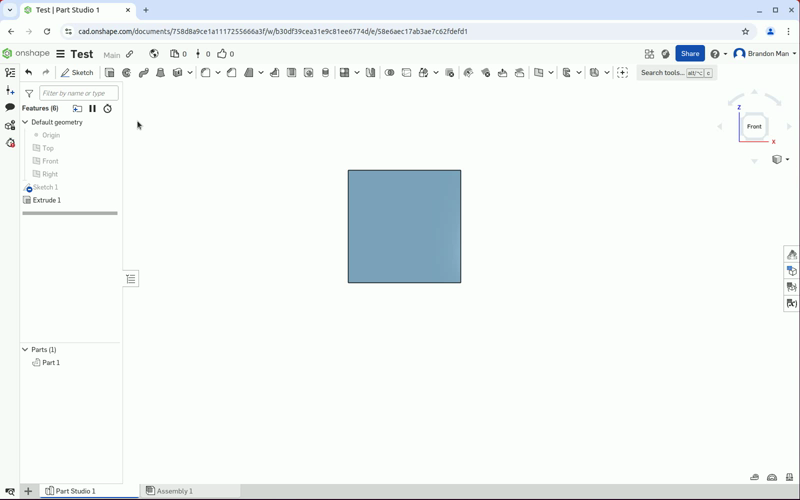
mouse_move(73, 189)
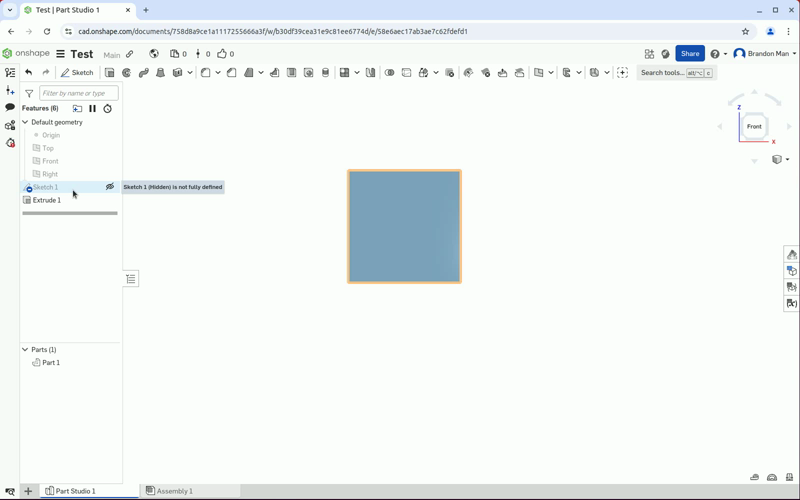
click(73, 189)
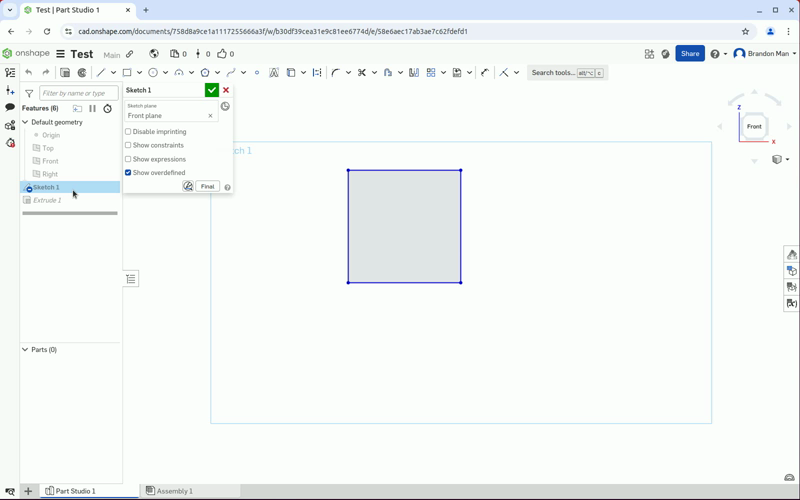
mouse_move(229, 92)
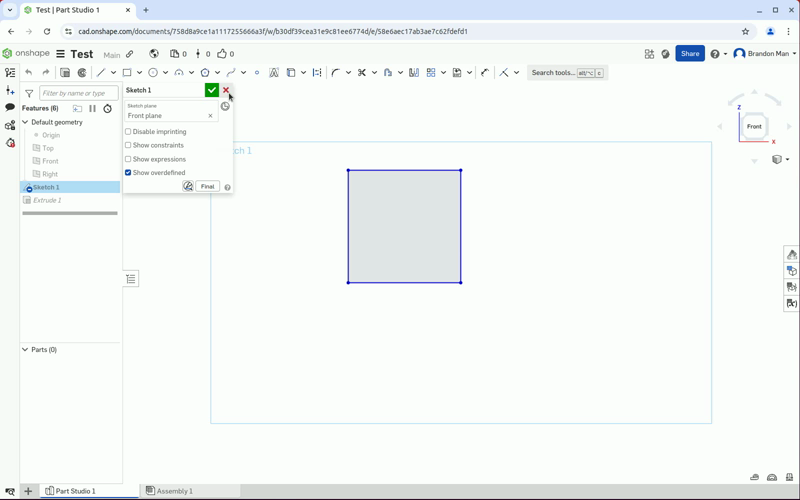
click(229, 92)
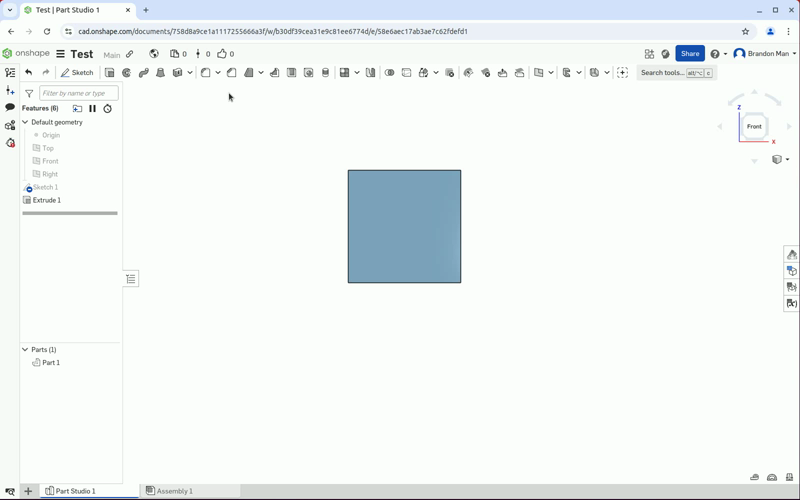
mouse_move(541, 75)
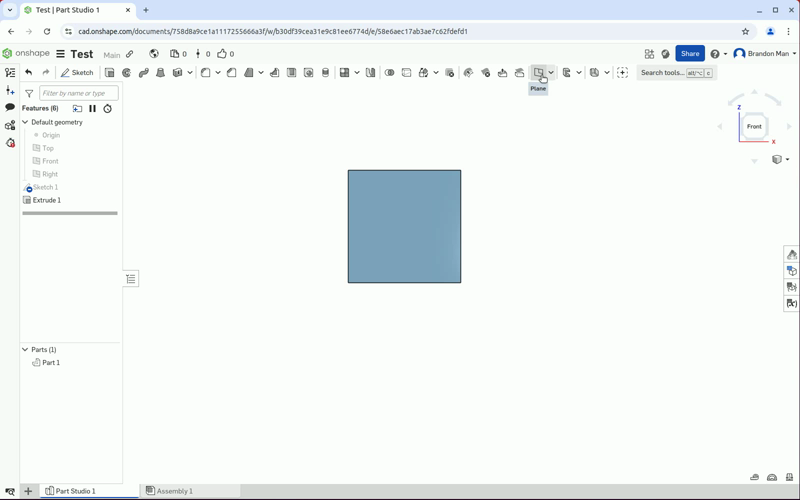
click(541, 75)
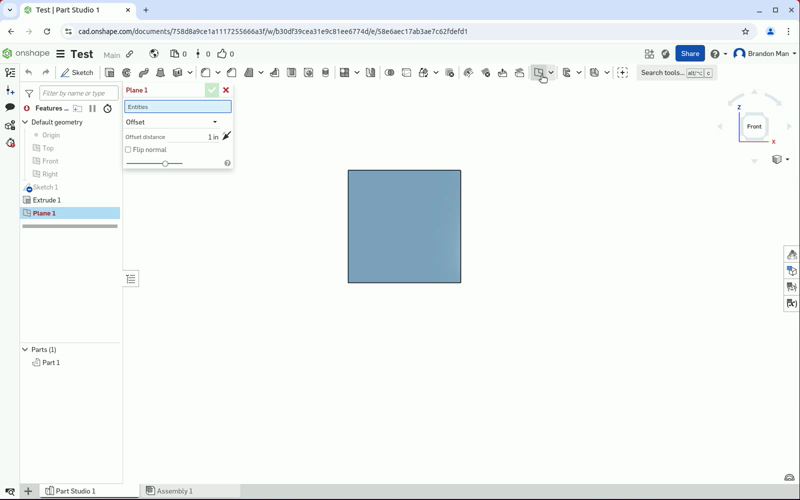
mouse_move(73, 163)
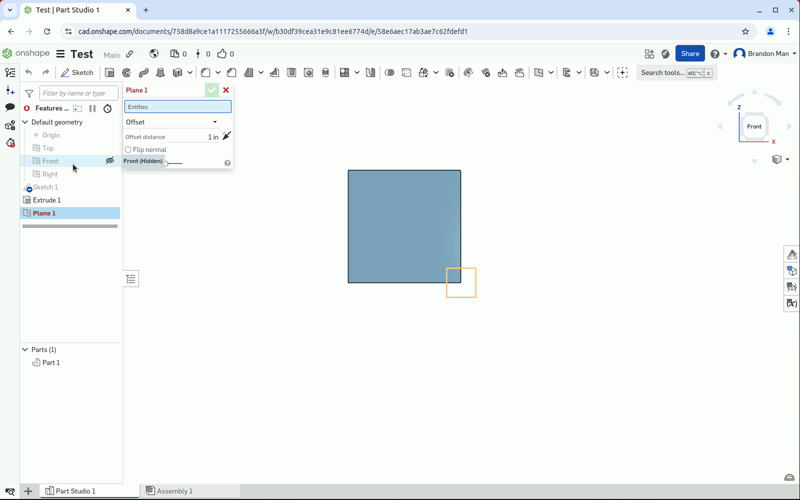
click(73, 163)
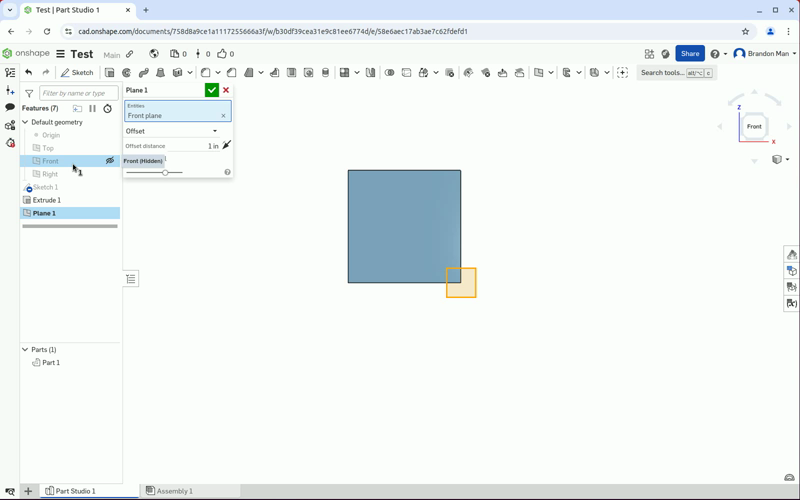
key(tab, 2)
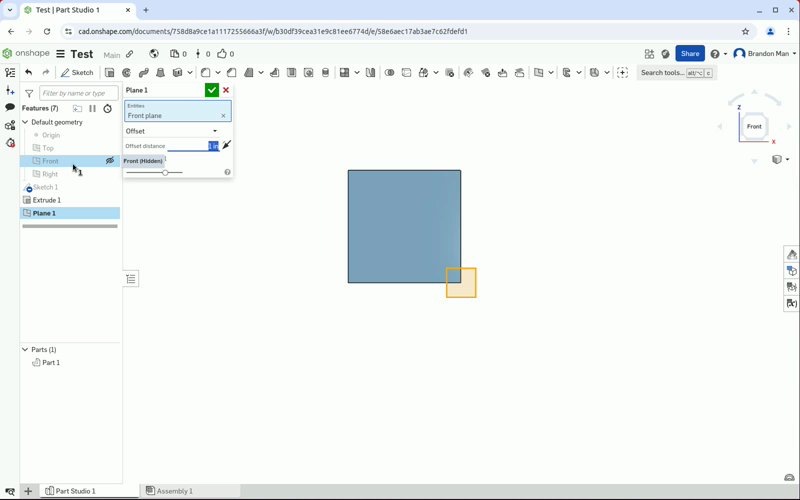
text(23.108)
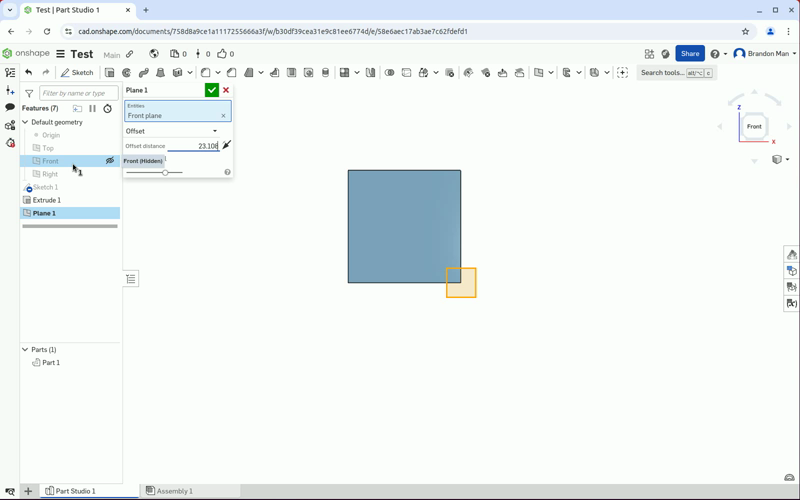
key(enter, 2)
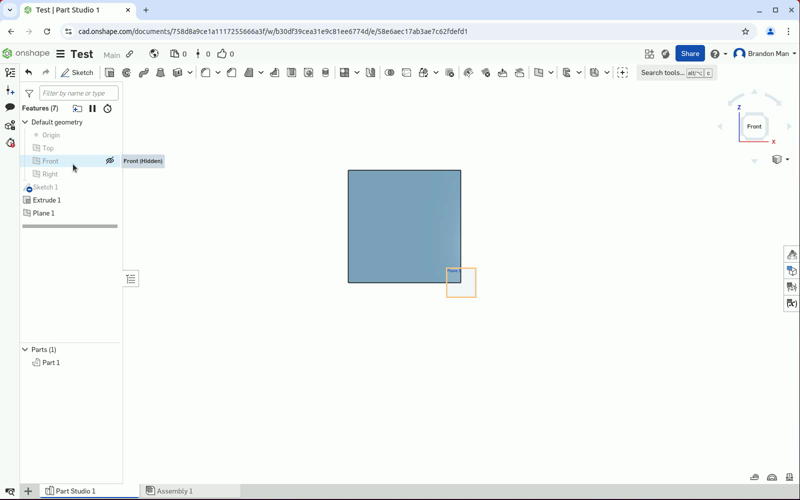
key(shift+s)
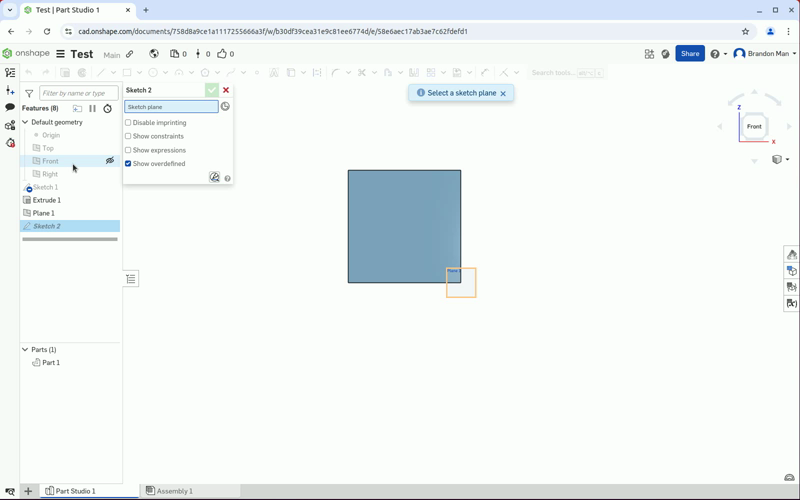
mouse_move(73, 215)
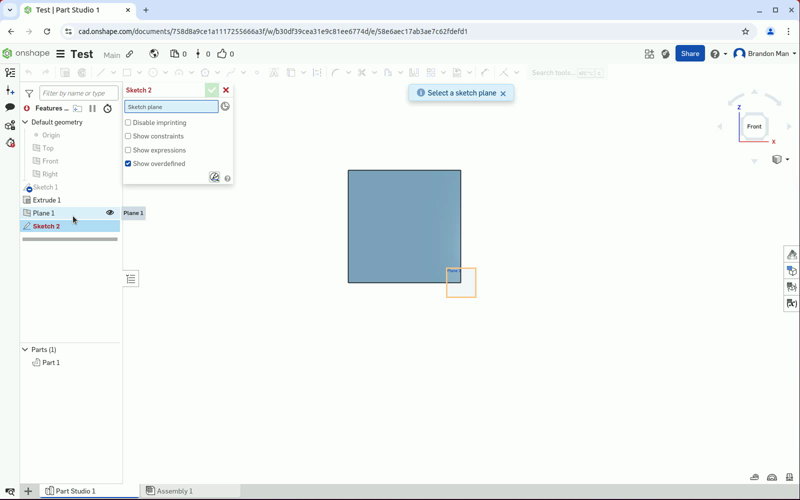
click(73, 215)
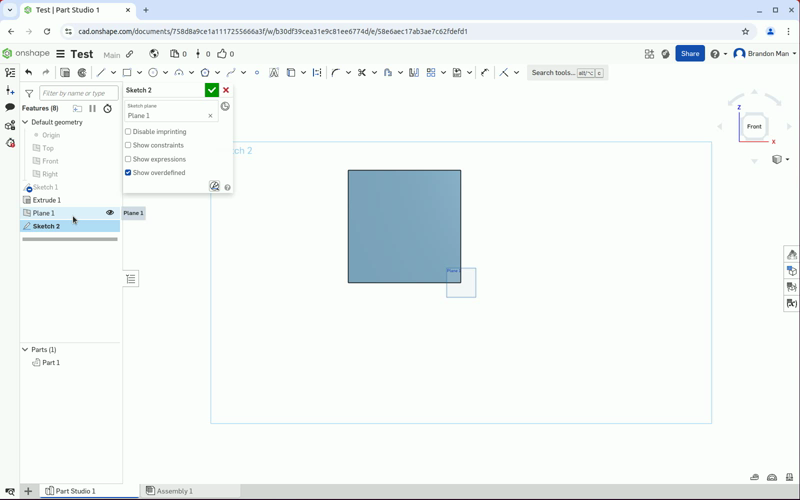
mouse_move(73, 352)
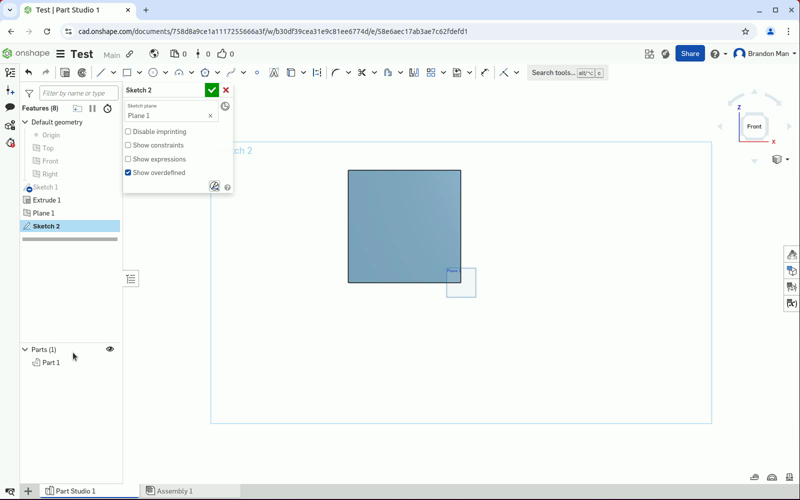
key(y)
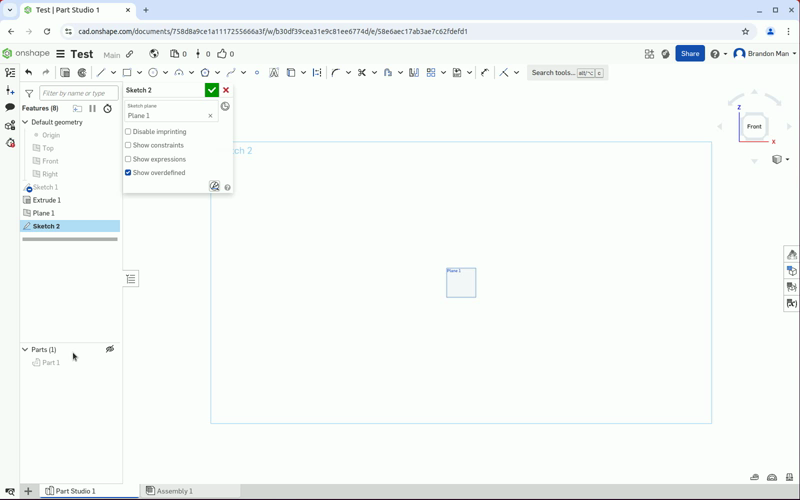
key(l)
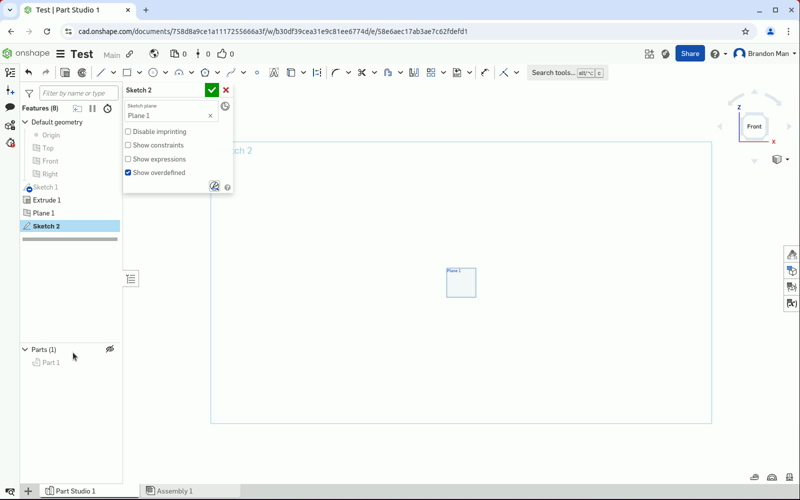
key_down(shift)
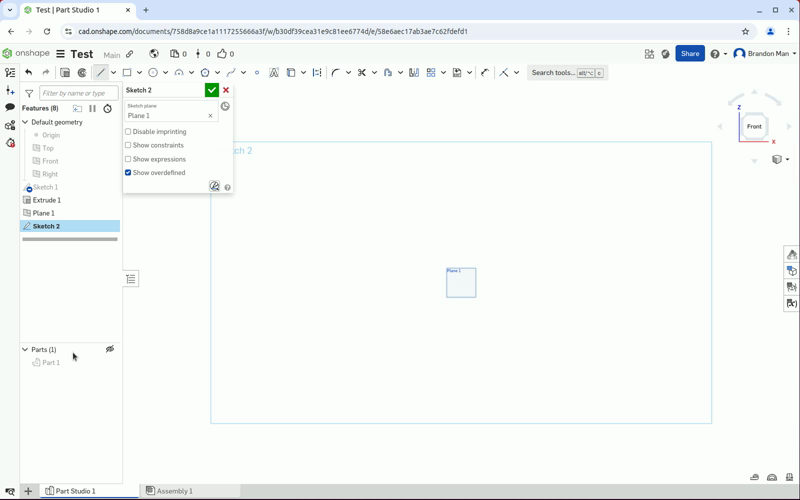
mouse_move(348, 226)
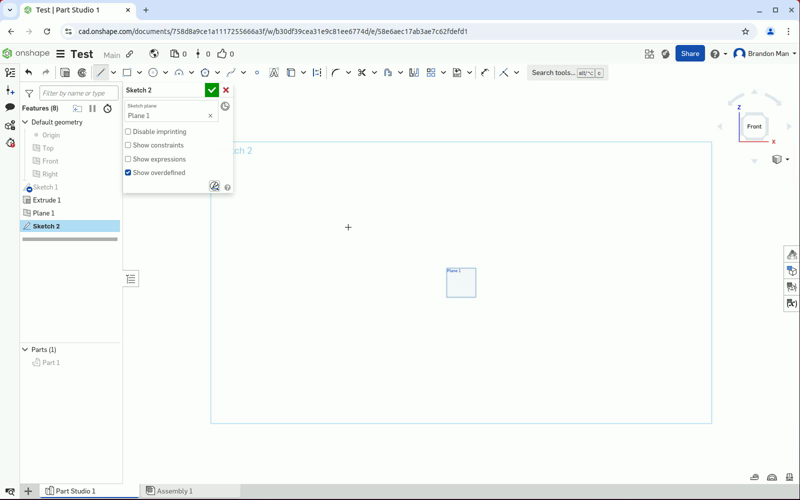
click(348, 226)
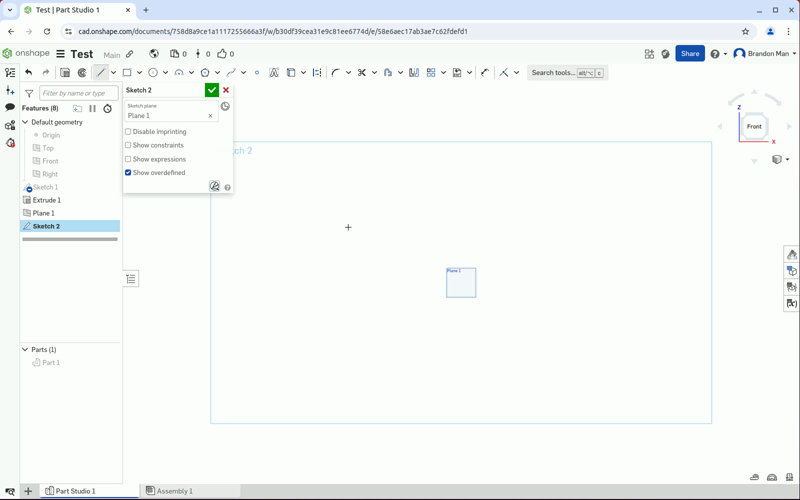
key_up(shift)
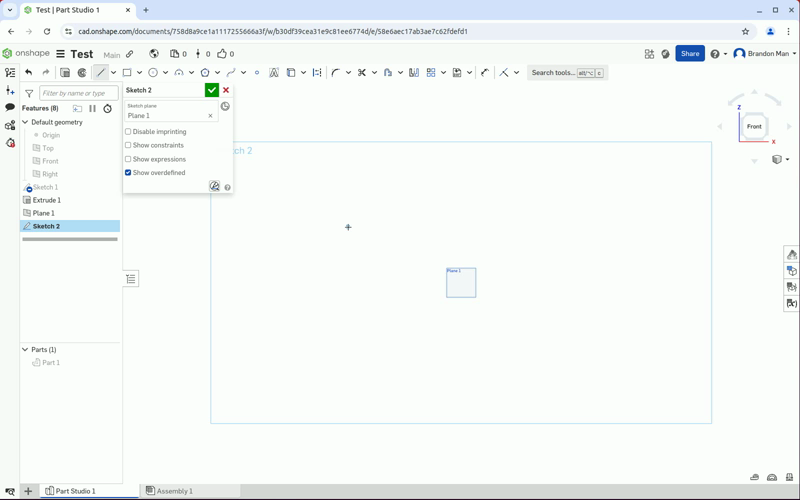
key_down(shift)
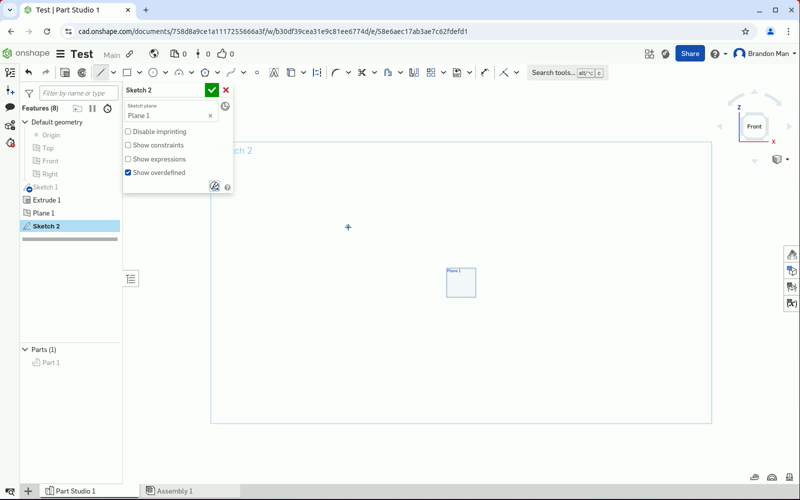
mouse_move(378, 226)
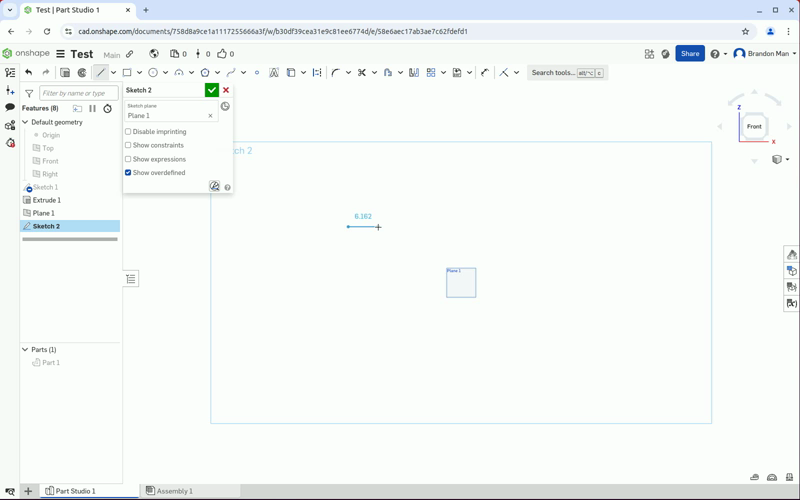
mouse_move(404, 226)
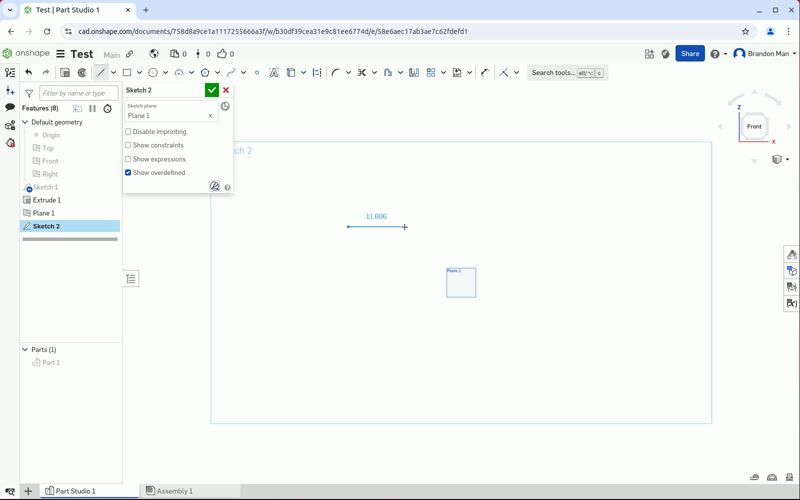
click(404, 226)
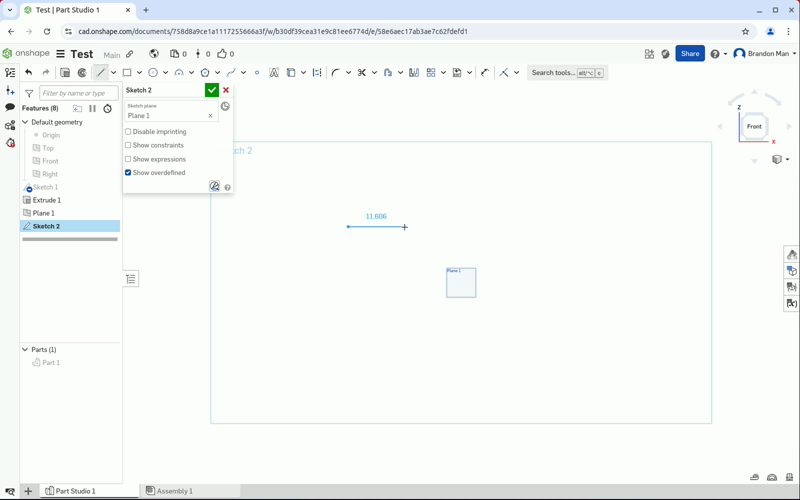
key_up(shift)
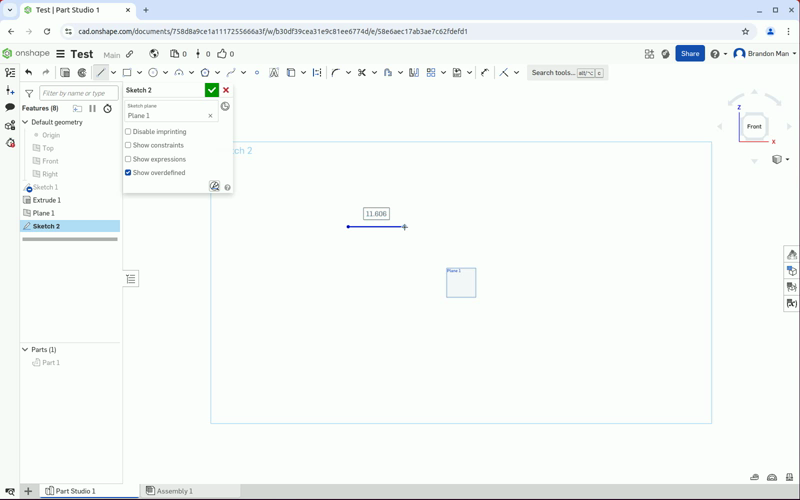
key_down(shift)
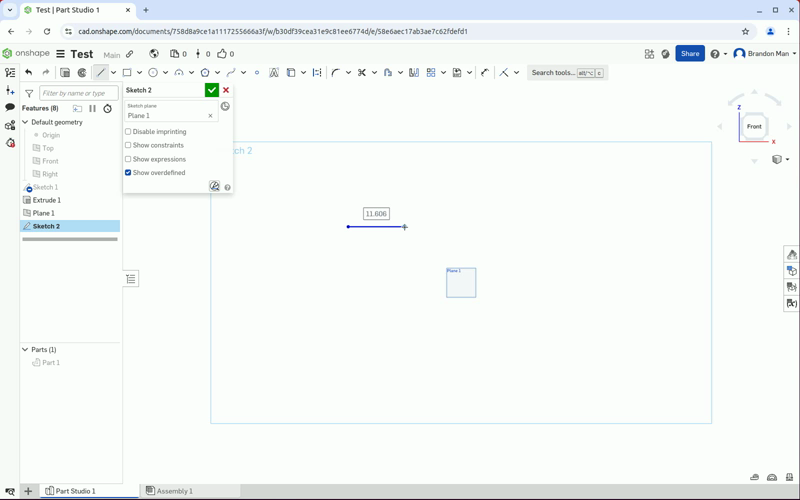
mouse_move(434, 226)
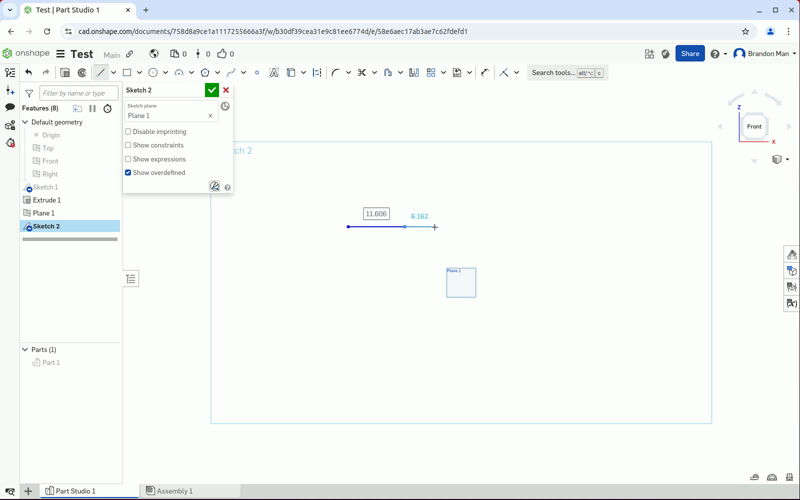
mouse_move(404, 169)
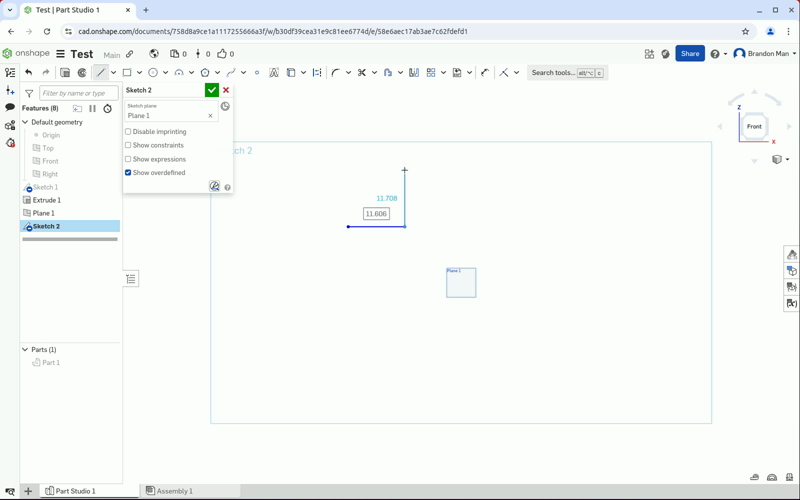
click(404, 169)
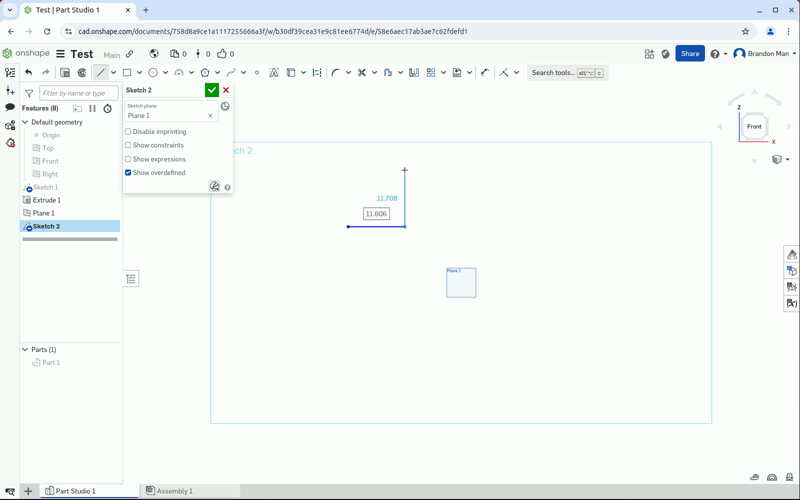
key_up(shift)
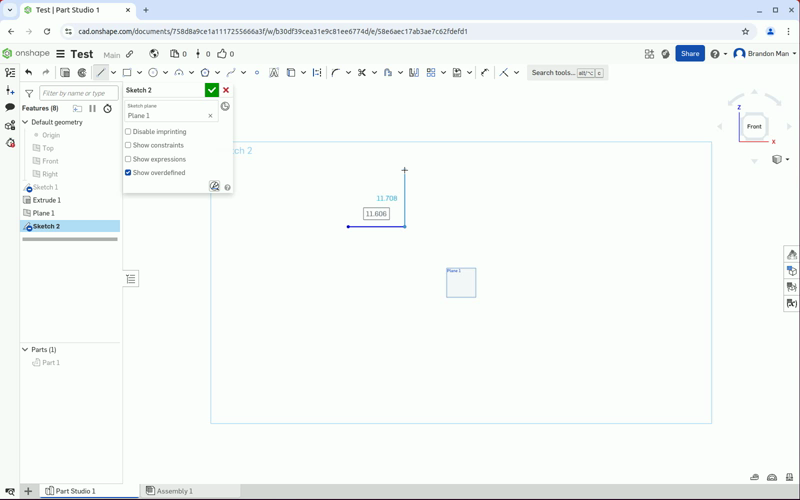
key_down(shift)
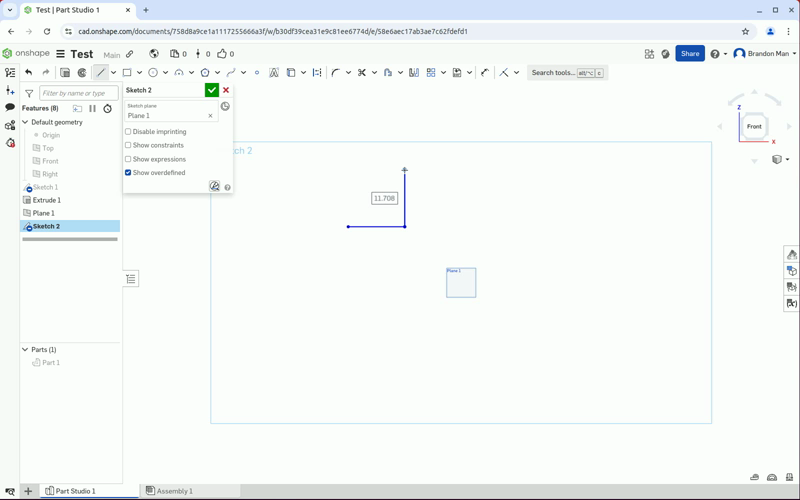
mouse_move(434, 169)
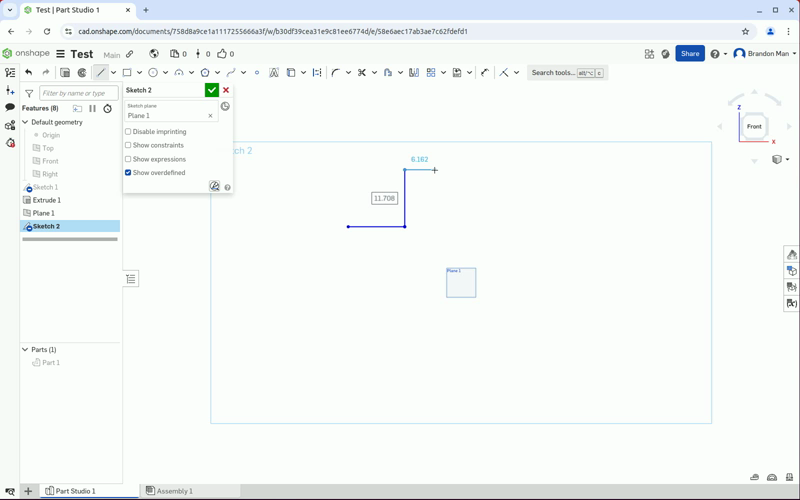
mouse_move(348, 169)
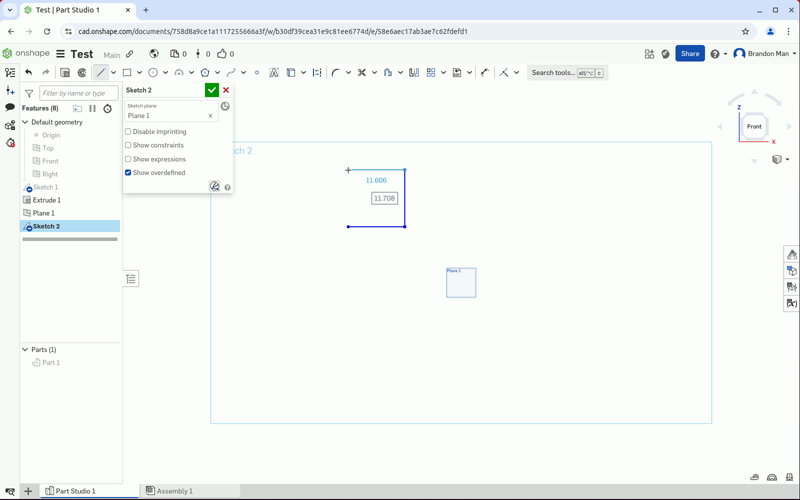
click(348, 169)
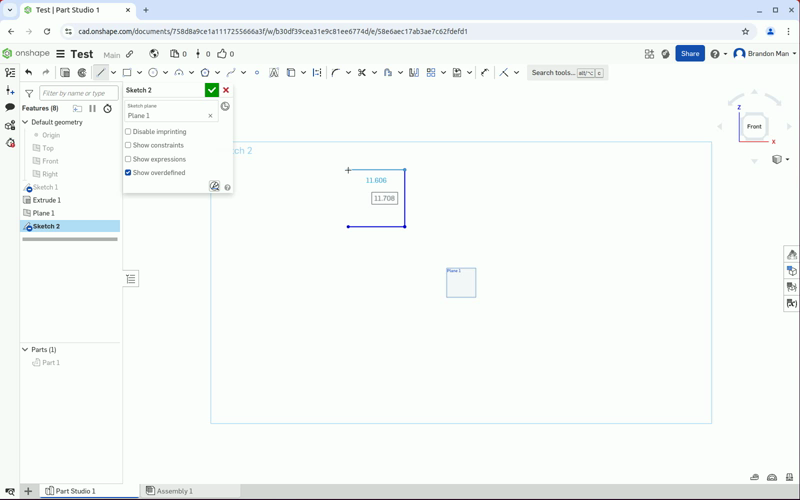
key_up(shift)
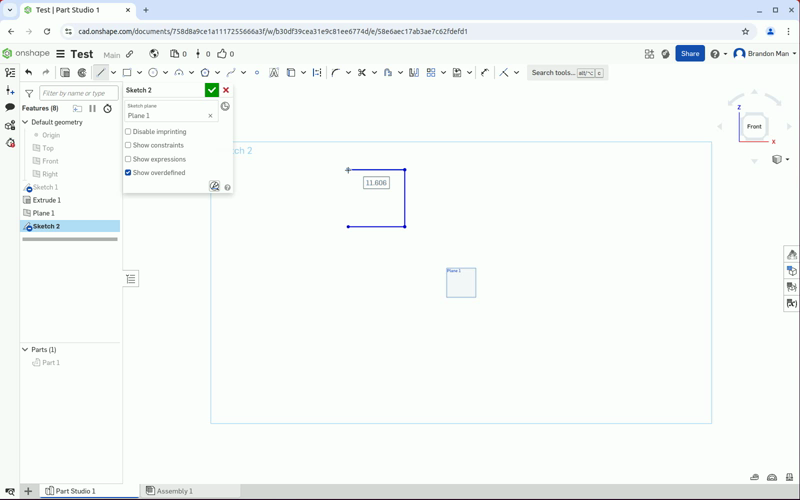
mouse_move(378, 169)
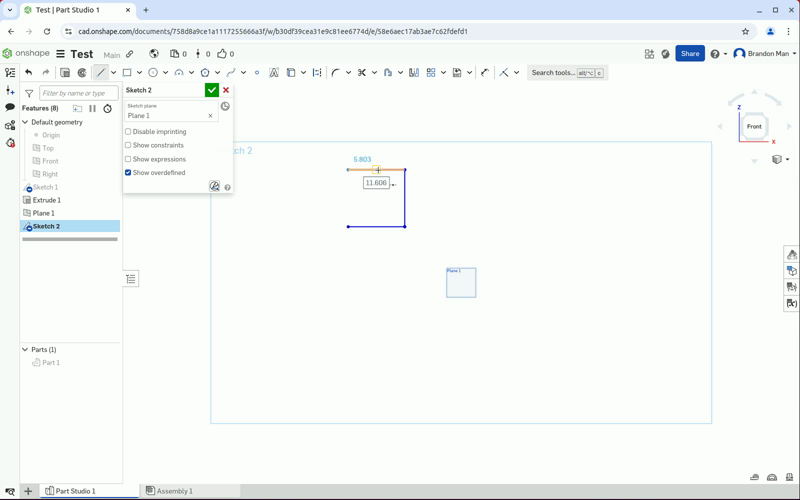
key_down(shift)
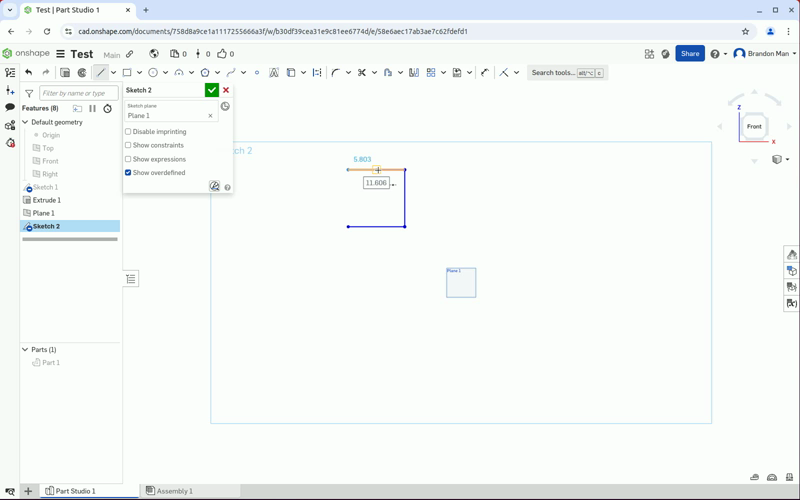
mouse_move(348, 226)
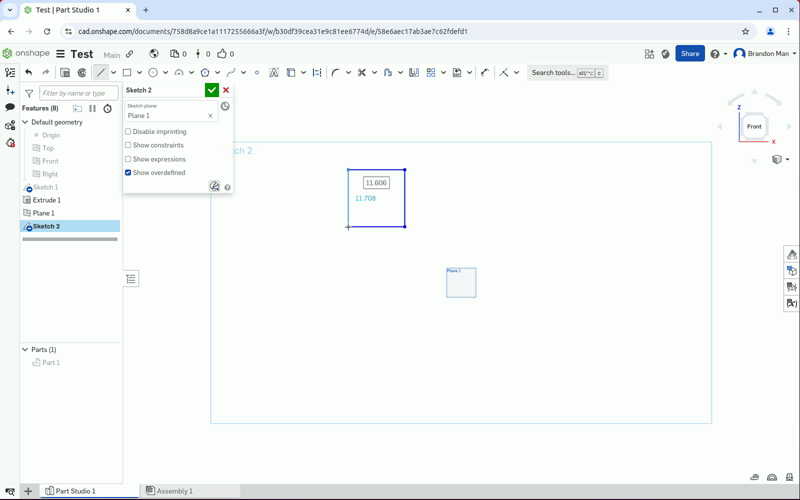
key_up(shift)
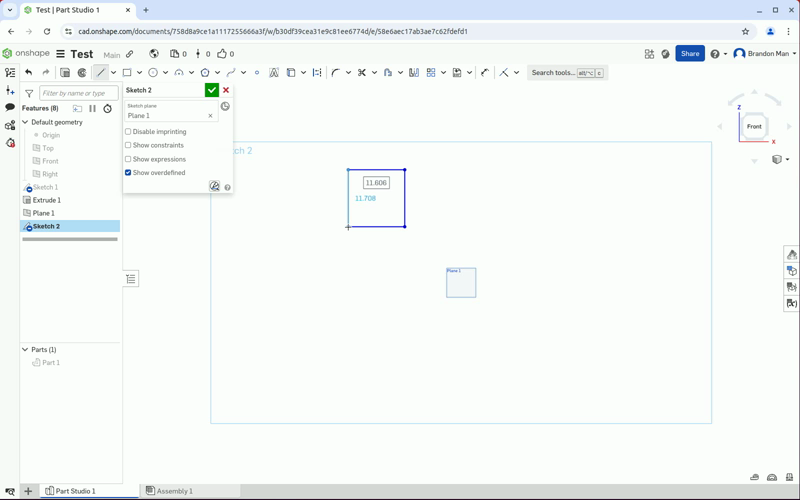
click(348, 226)
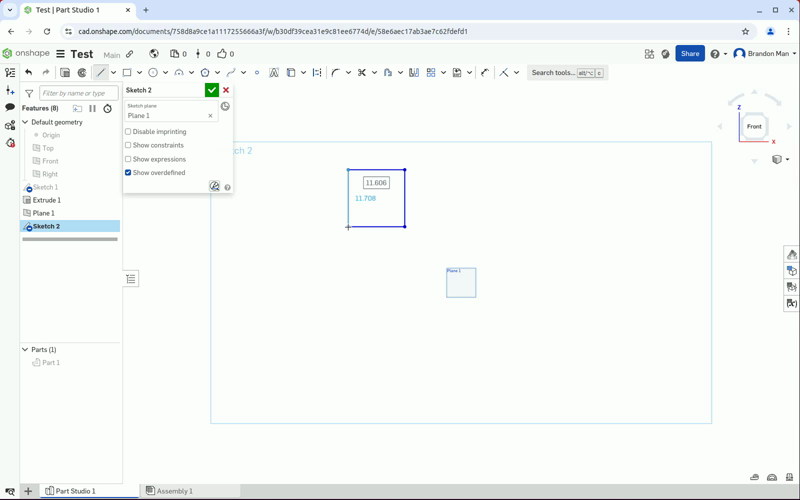
key(esc)
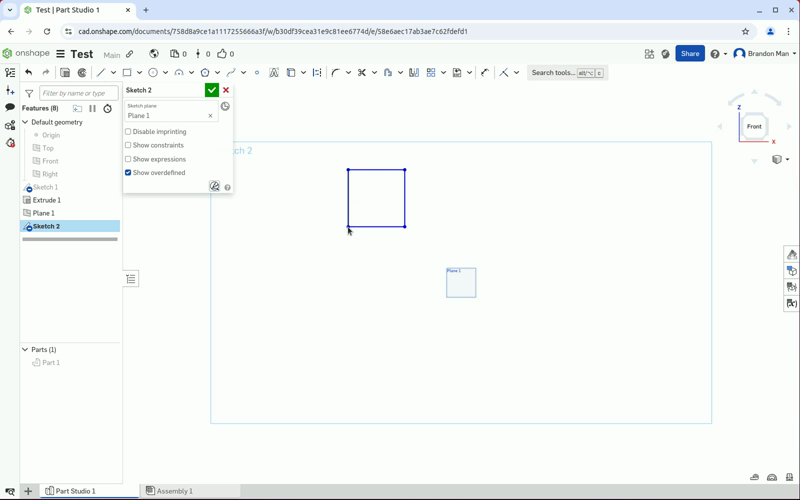
mouse_move(356, 210)
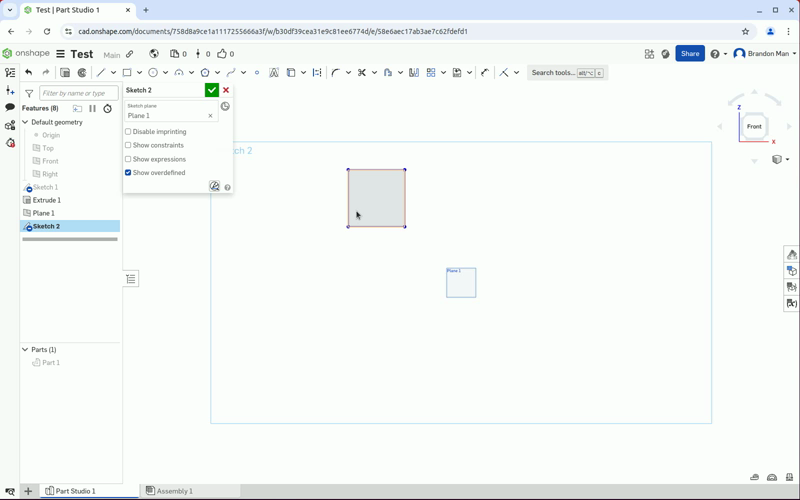
click(356, 210)
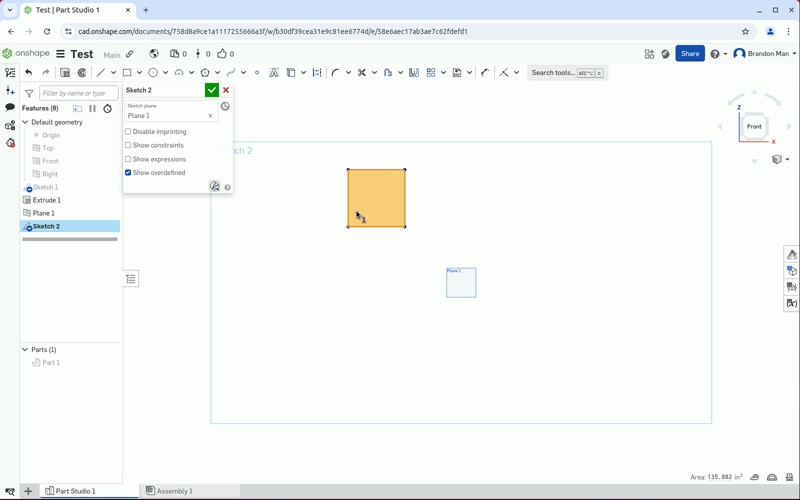
mouse_move(73, 352)
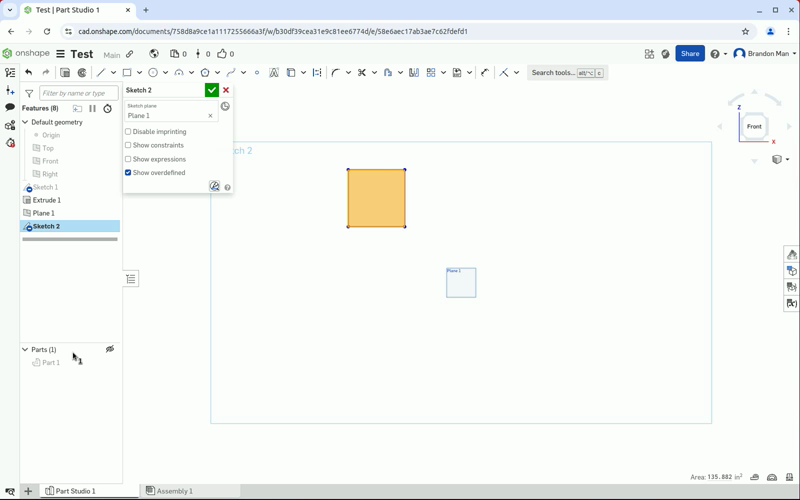
key(shift+y)
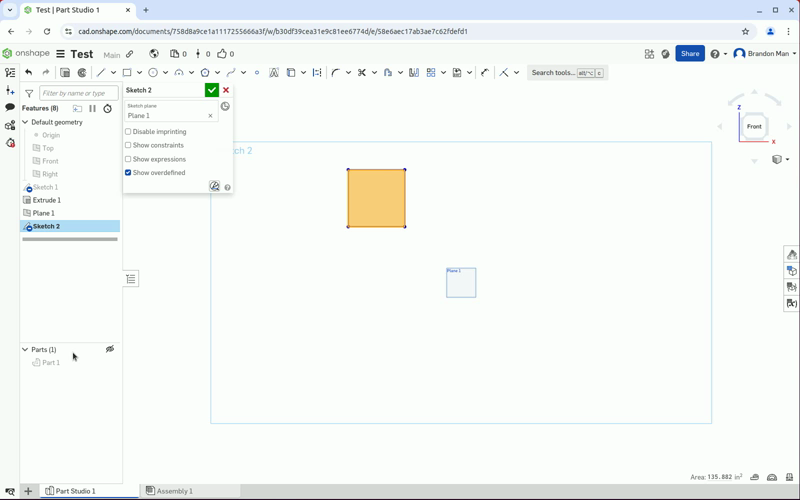
key(shift+e)
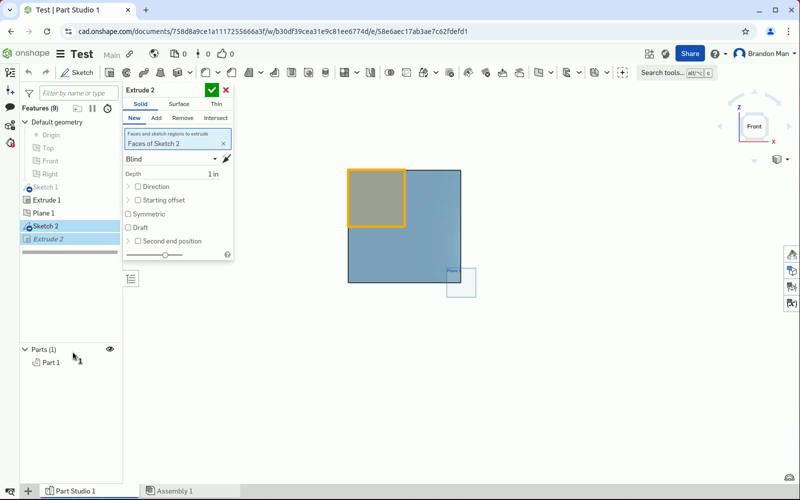
mouse_move(143, 106)
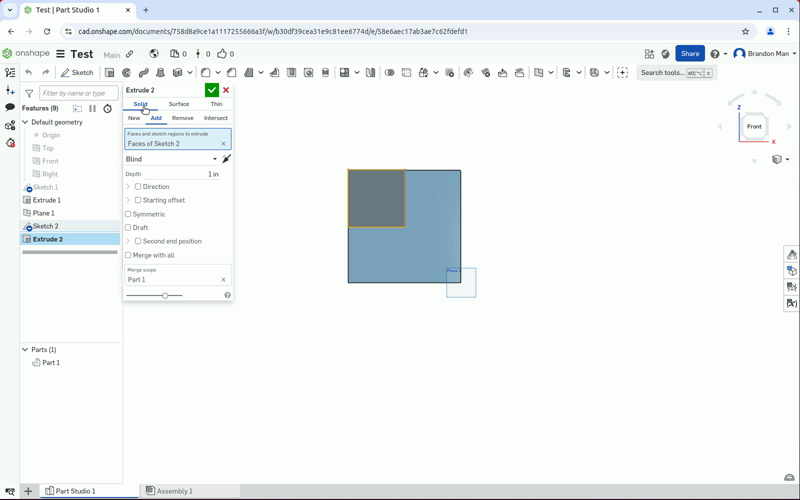
click(143, 106)
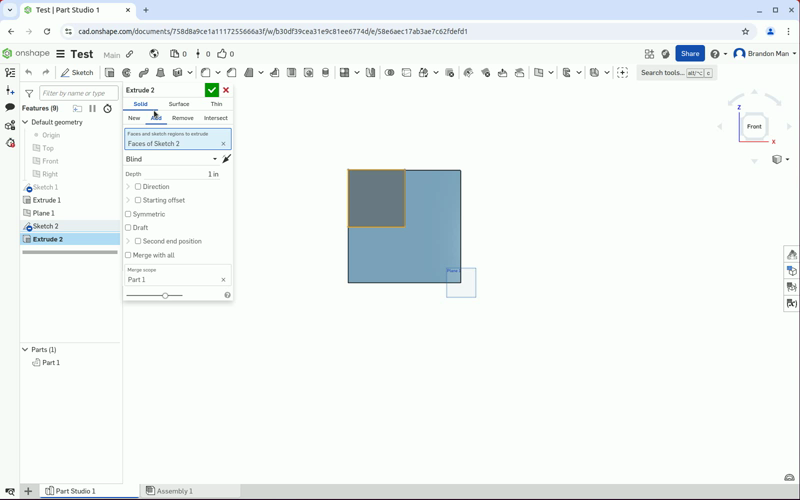
mouse_move(186, 120)
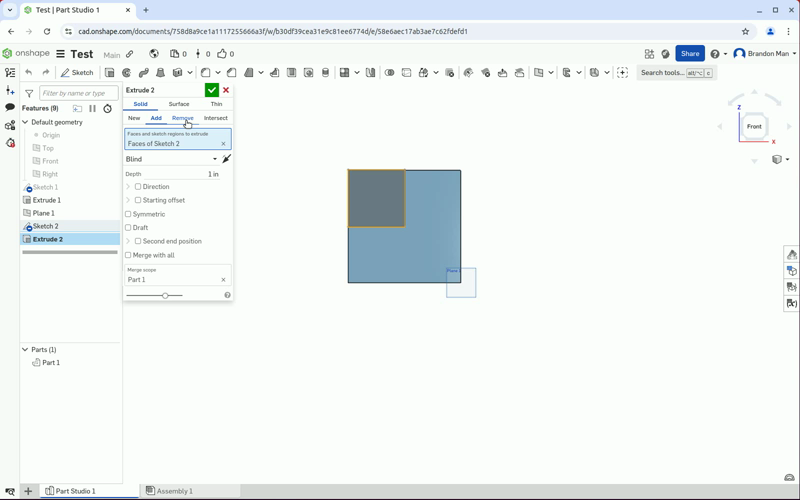
click(186, 120)
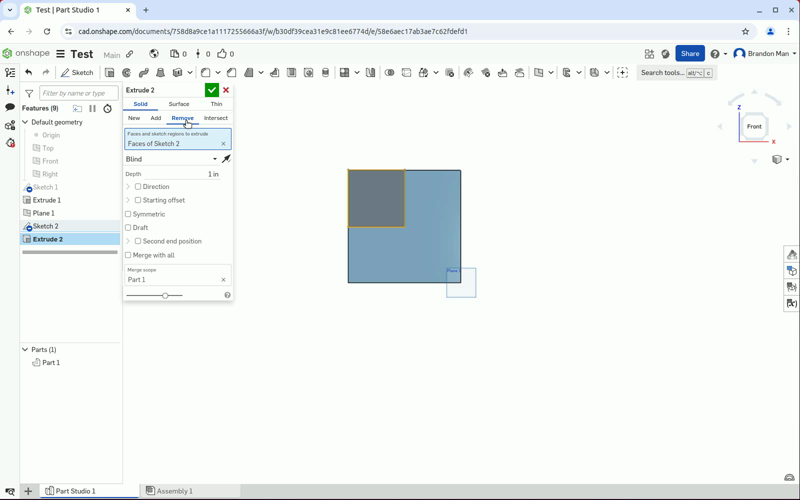
key(tab, 4)
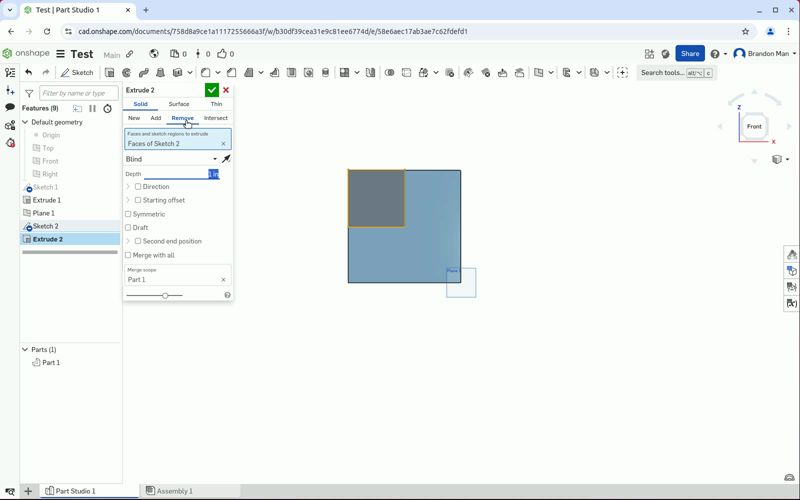
text(11.554)
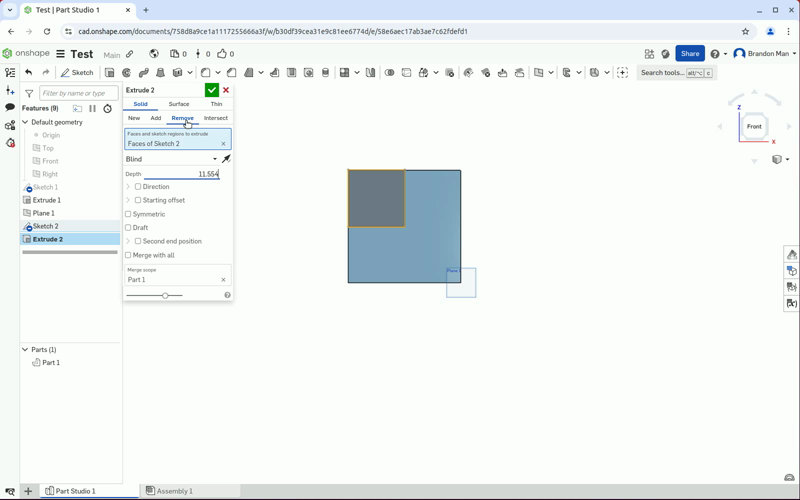
key(tab, 6)
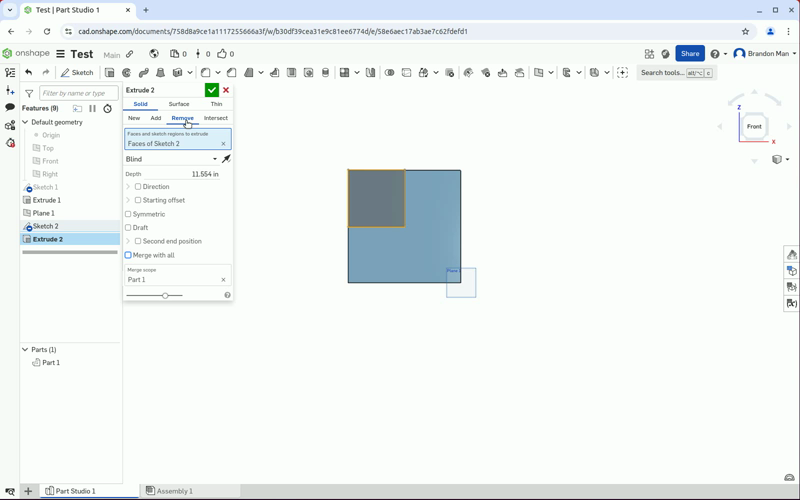
key(space)
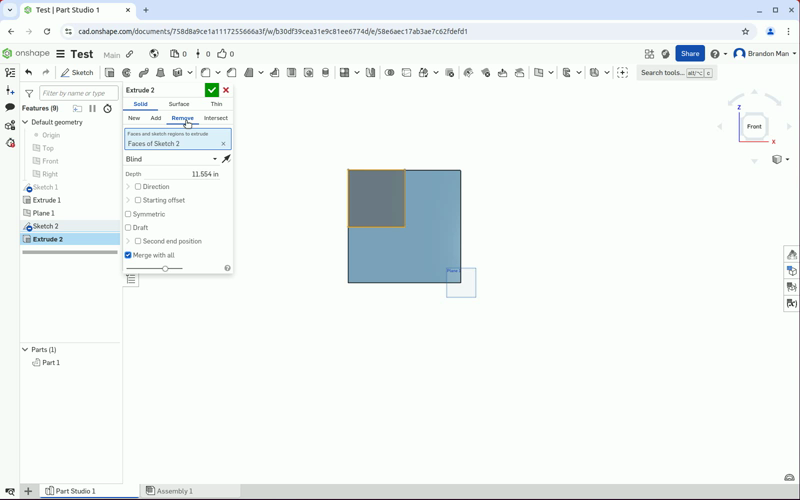
key(enter)
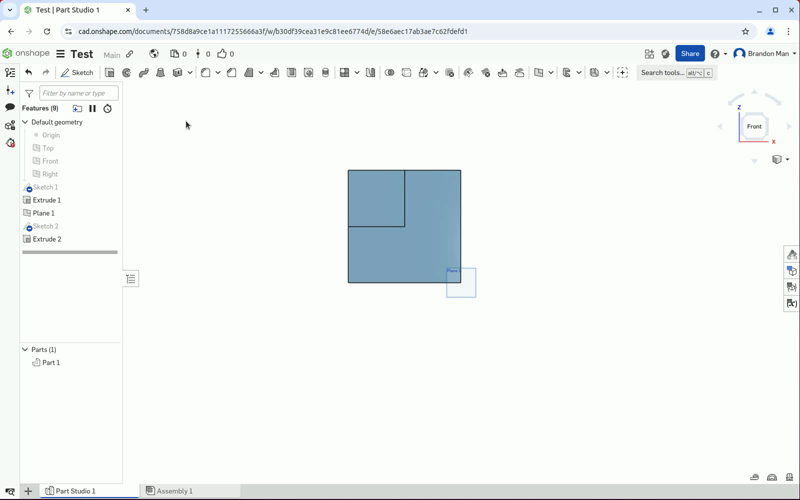
key(shift+h)
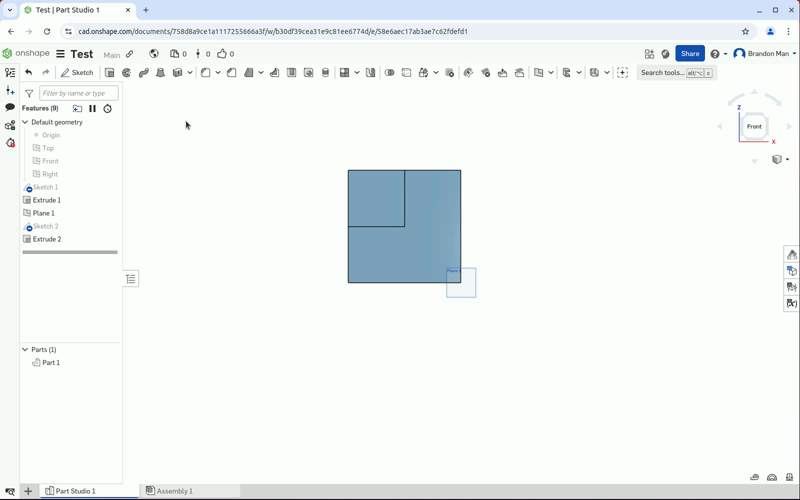
key(shift+h)
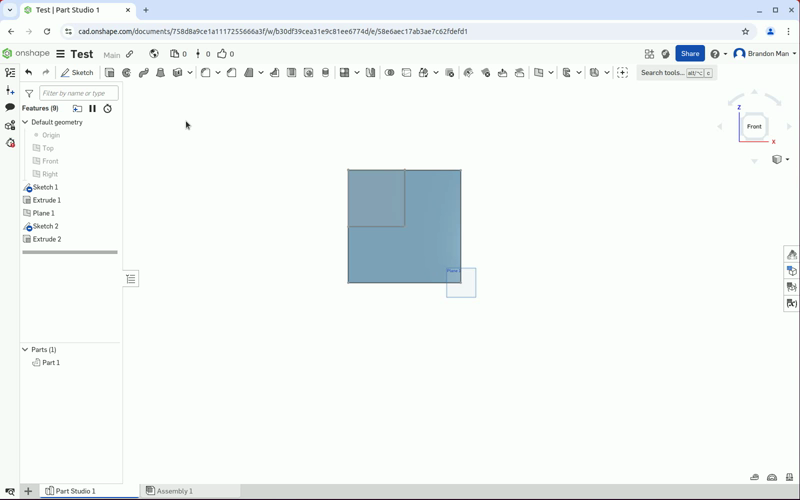
key(shift+7)
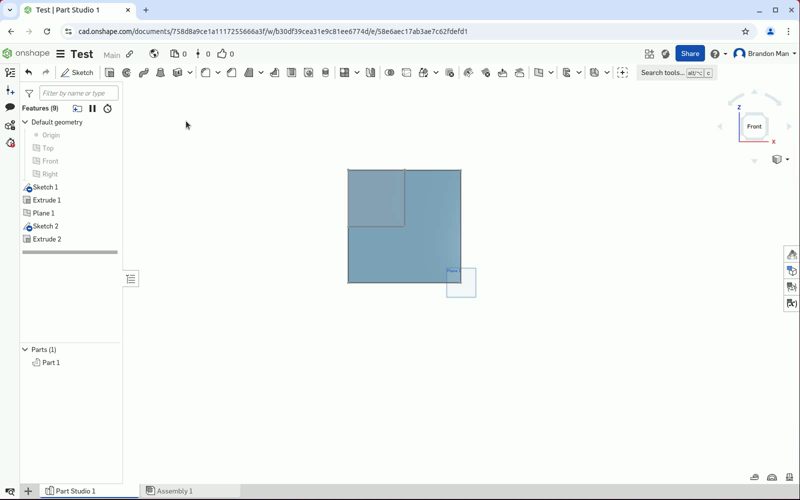
key(left, 2)
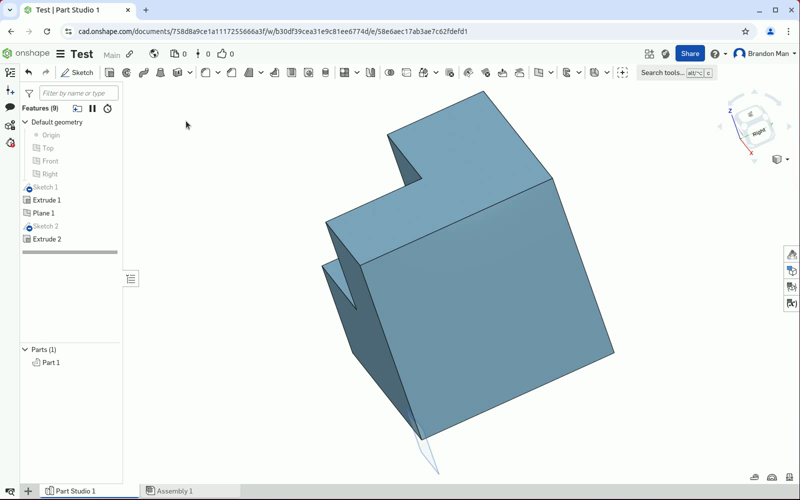
key(down, 2)
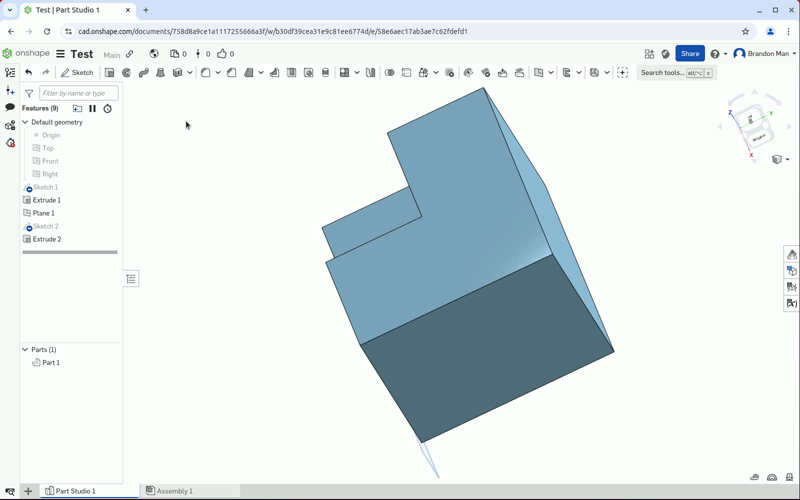
key(up, 2)
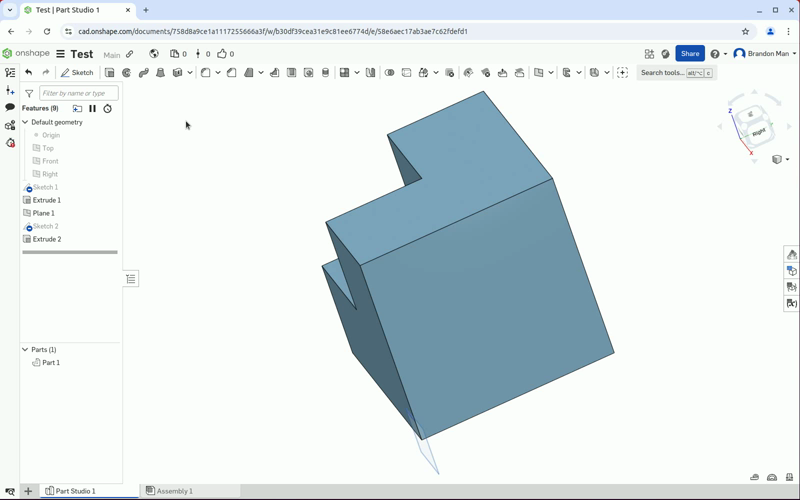
key(right, 2)
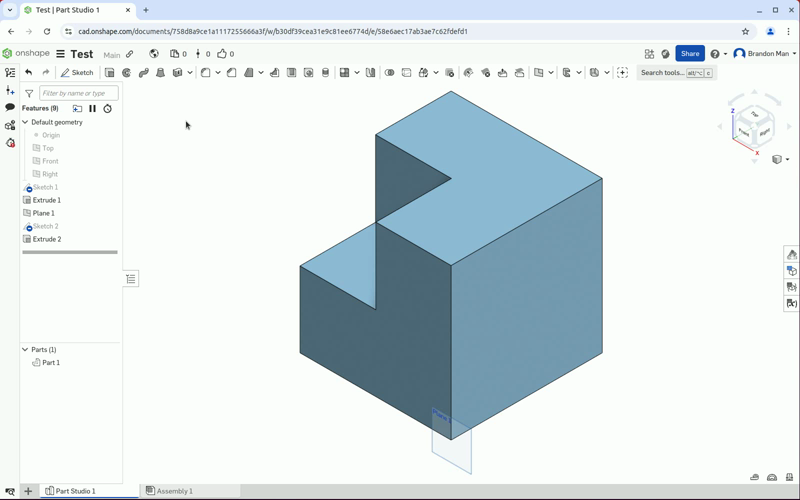
mouse_move(73, 189)
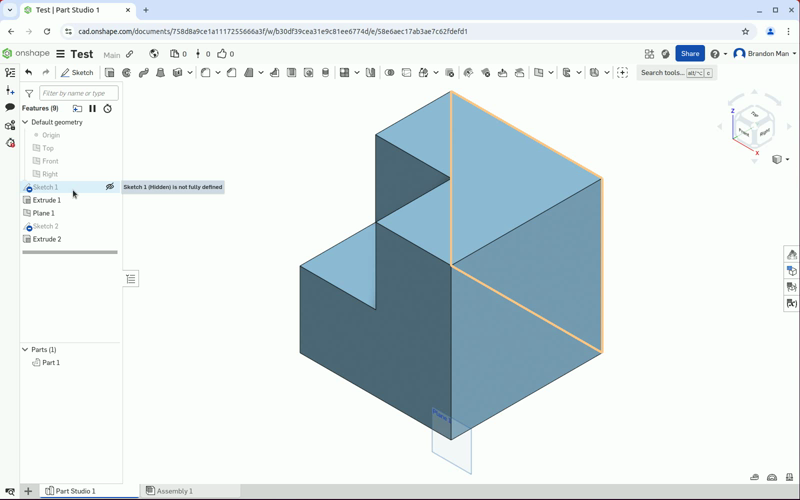
click(73, 189)